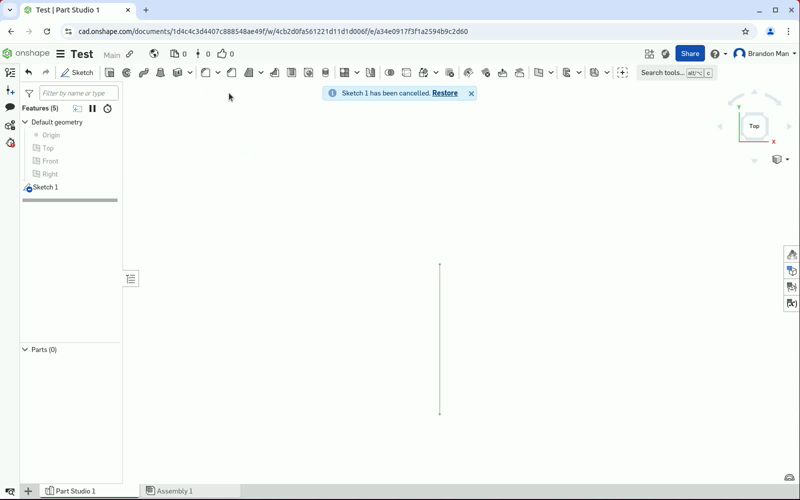
key(shift+h)
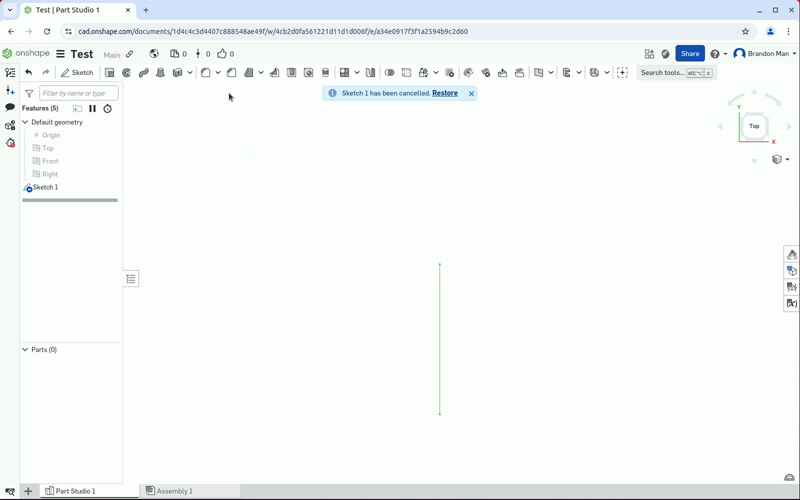
key(shift+s)
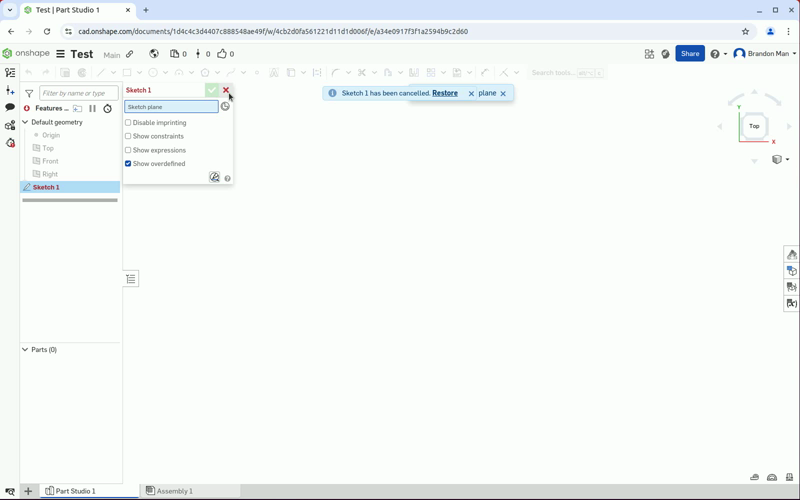
mouse_move(73, 150)
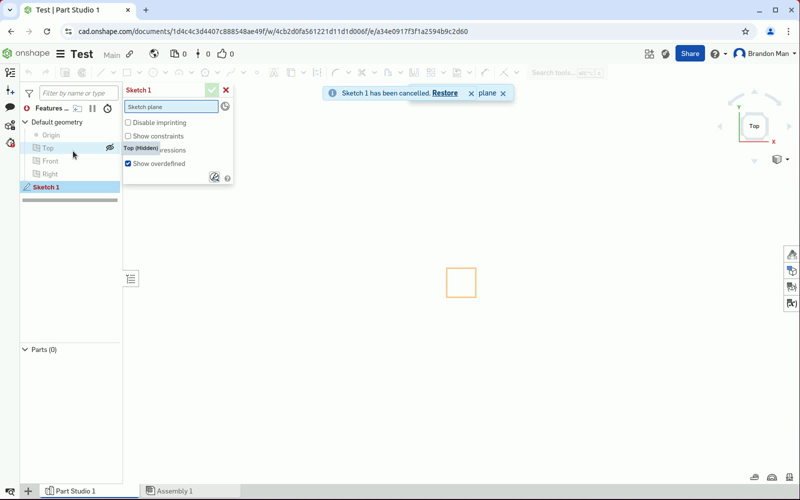
click(73, 150)
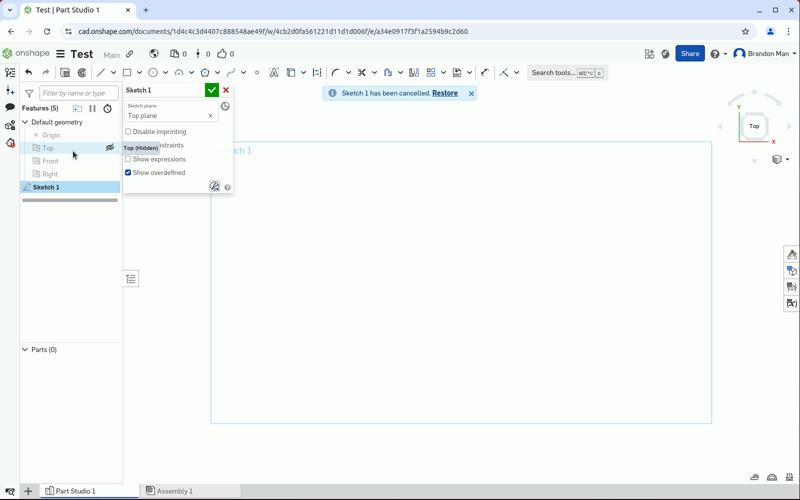
mouse_move(73, 352)
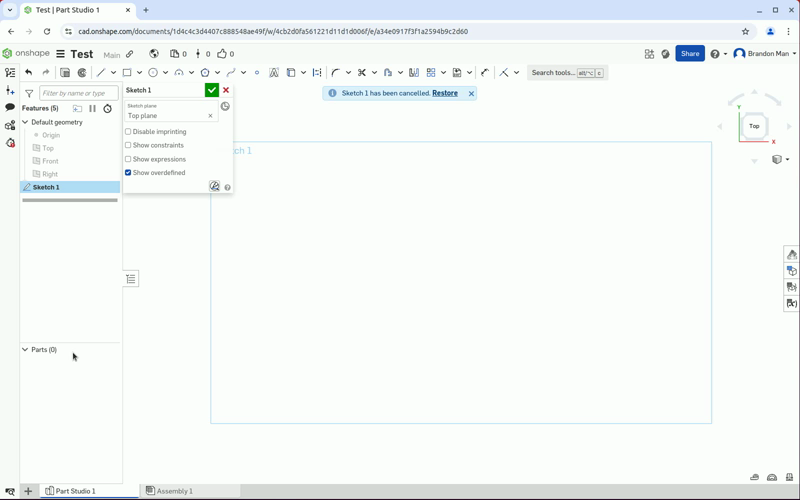
key(y)
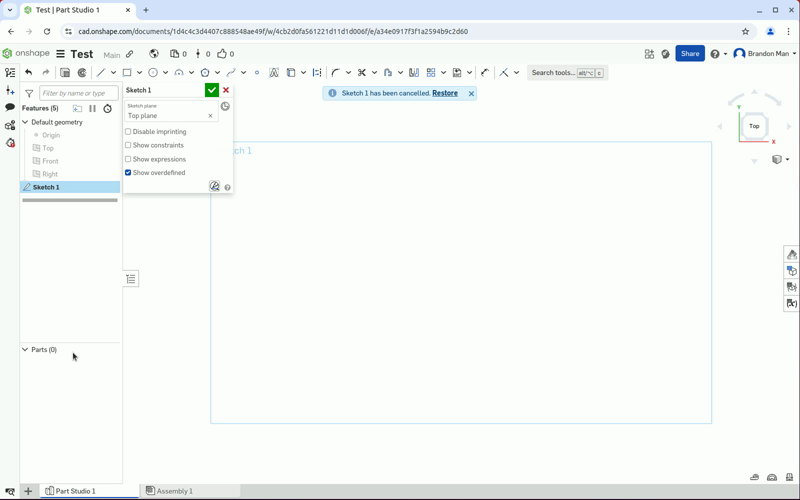
key(l)
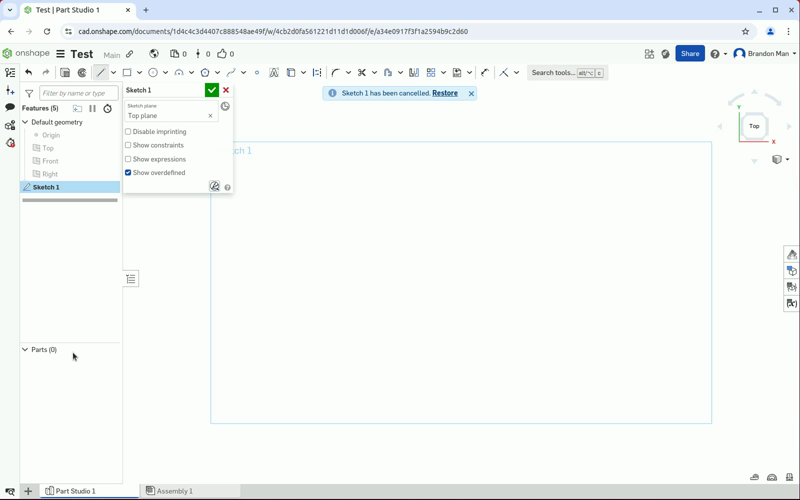
key_down(shift)
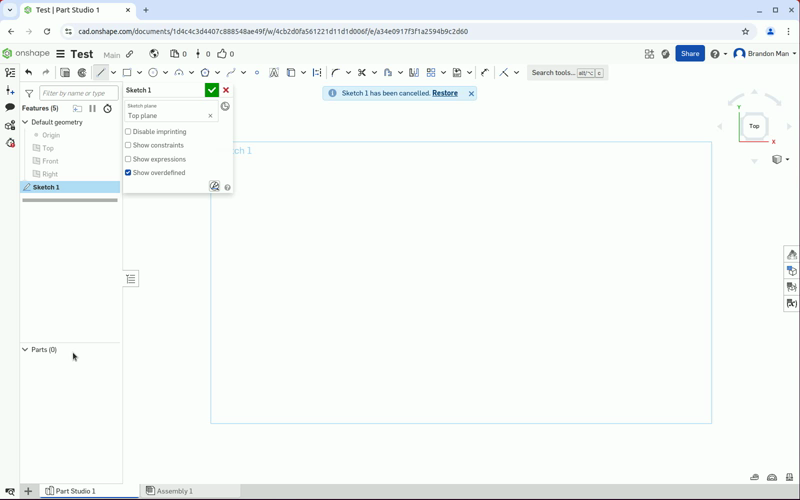
mouse_move(348, 342)
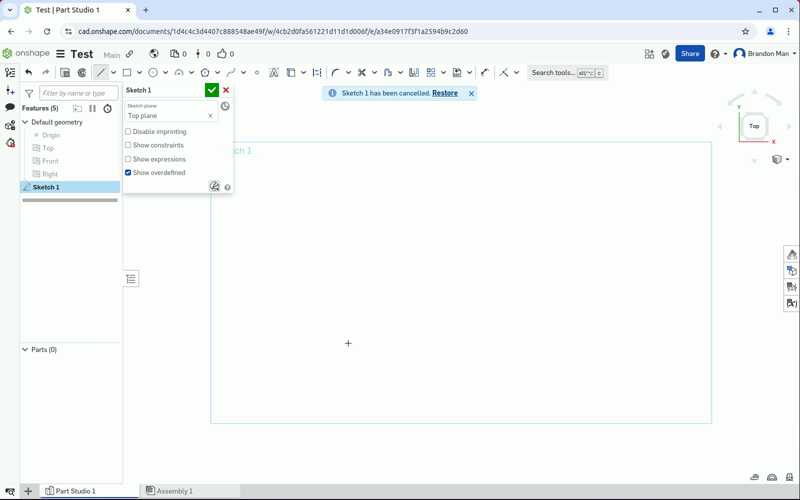
click(348, 342)
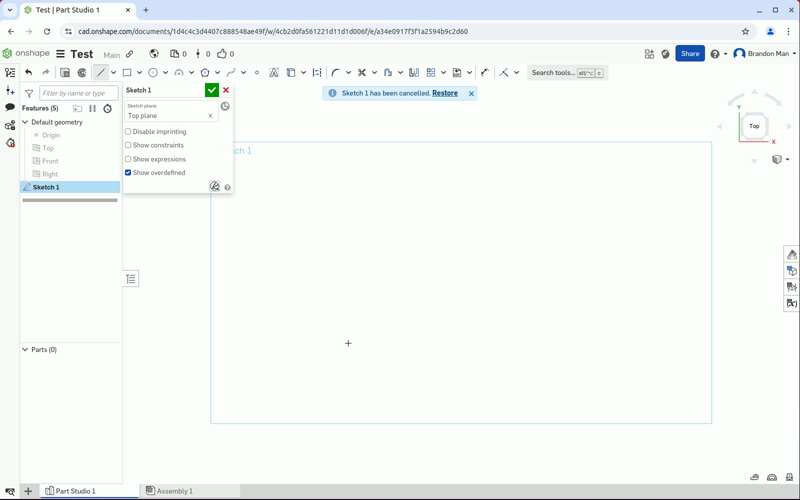
key_up(shift)
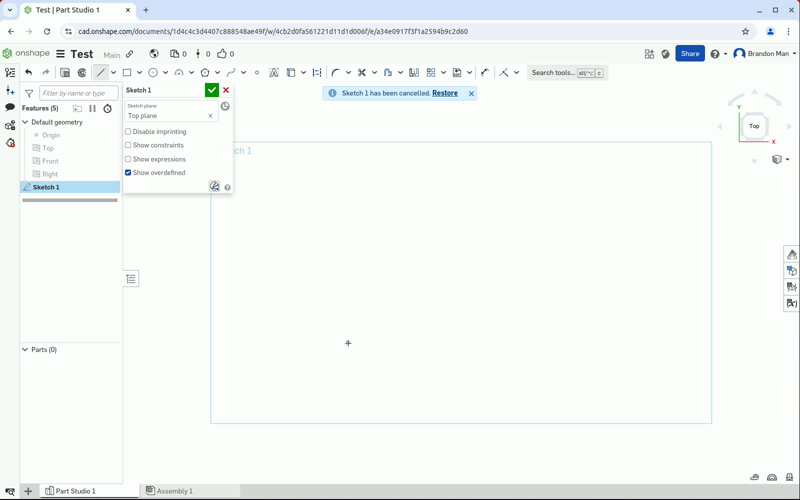
key_down(shift)
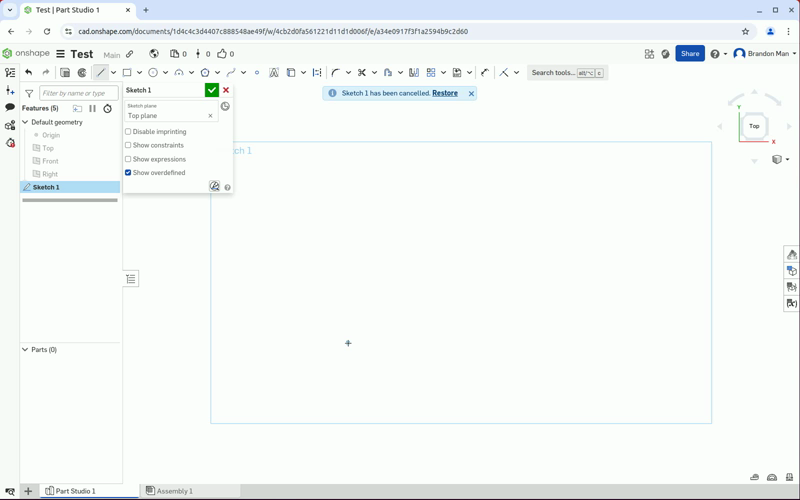
mouse_move(433, 342)
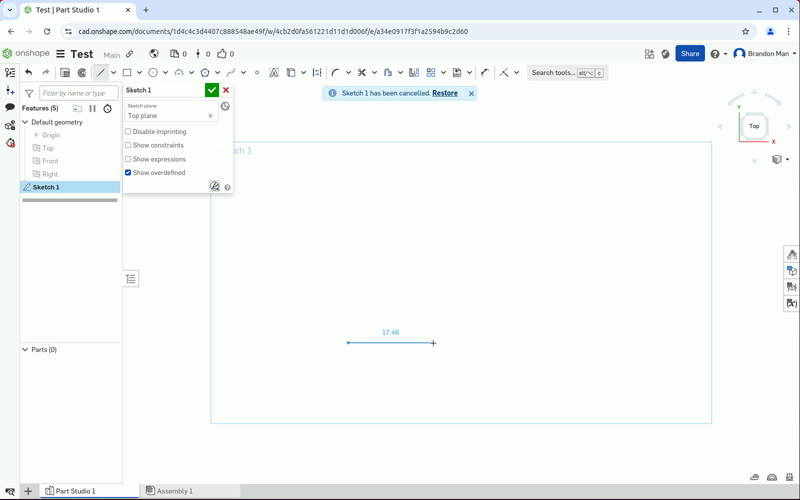
click(433, 342)
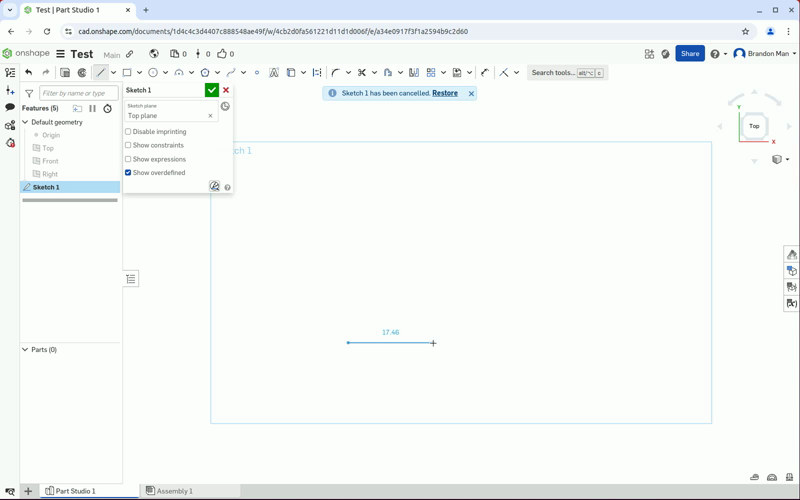
key_up(shift)
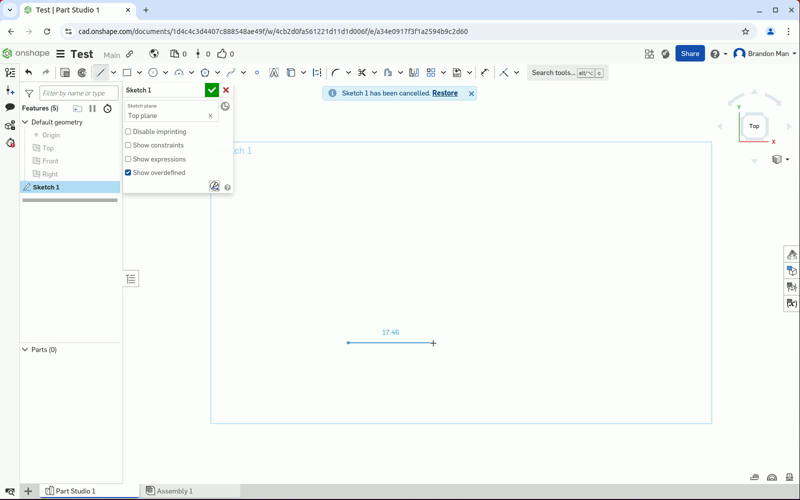
key_down(shift)
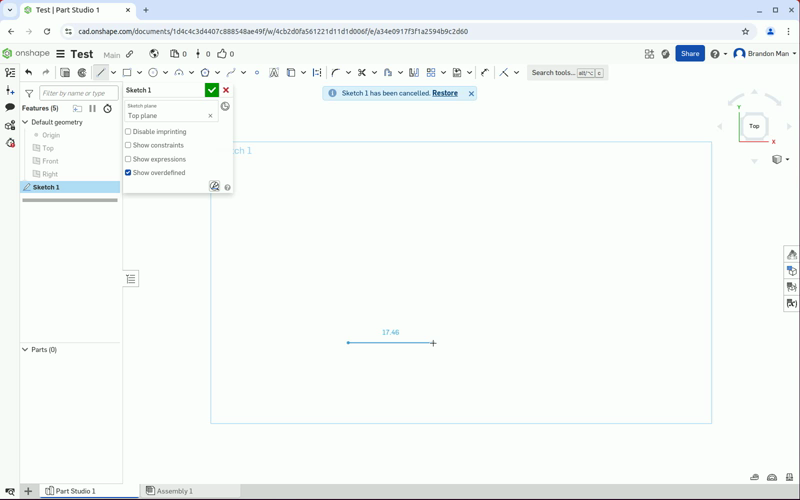
mouse_move(433, 230)
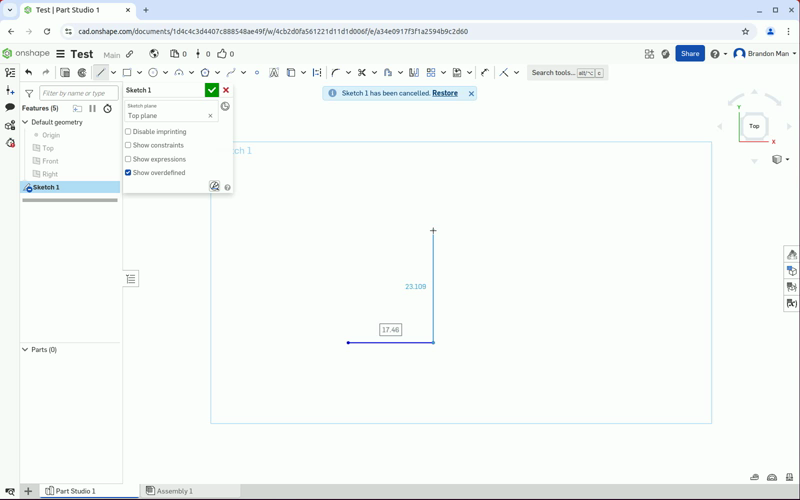
click(433, 230)
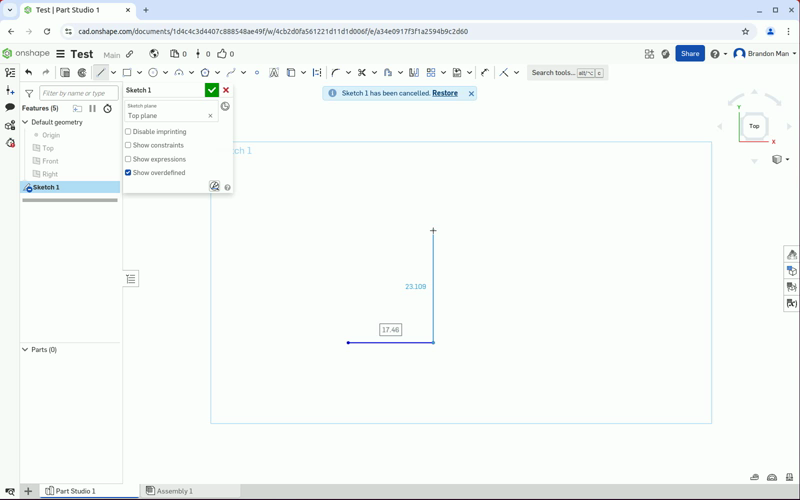
key_up(shift)
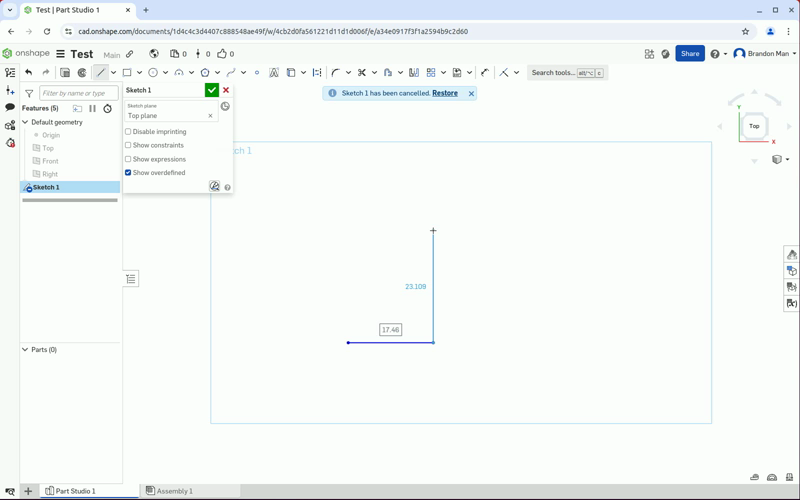
key_down(shift)
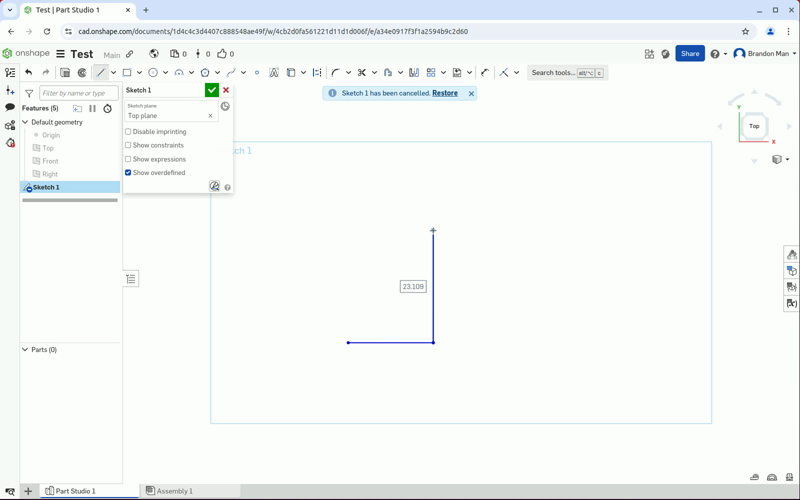
mouse_move(348, 230)
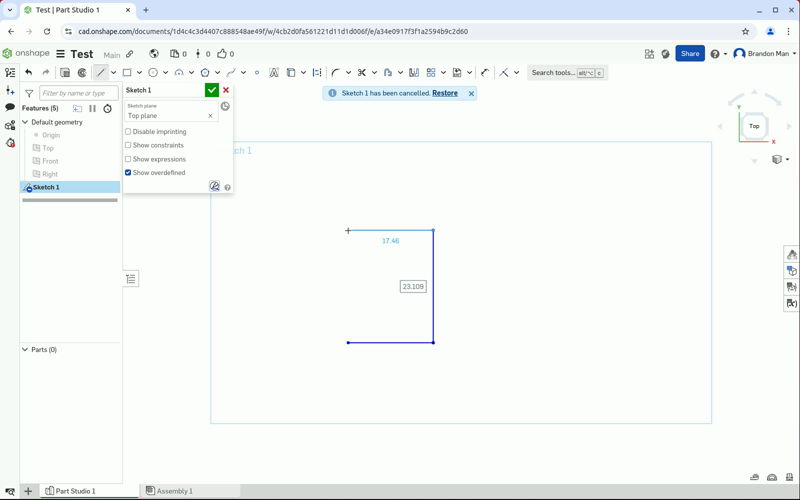
click(348, 230)
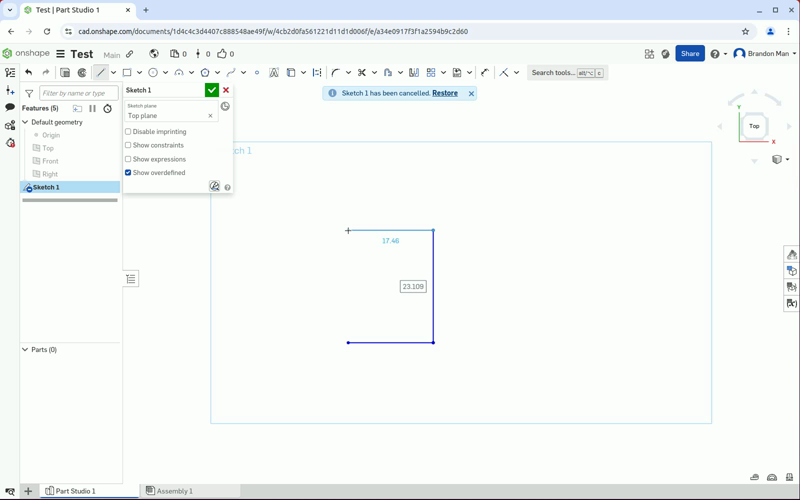
key_up(shift)
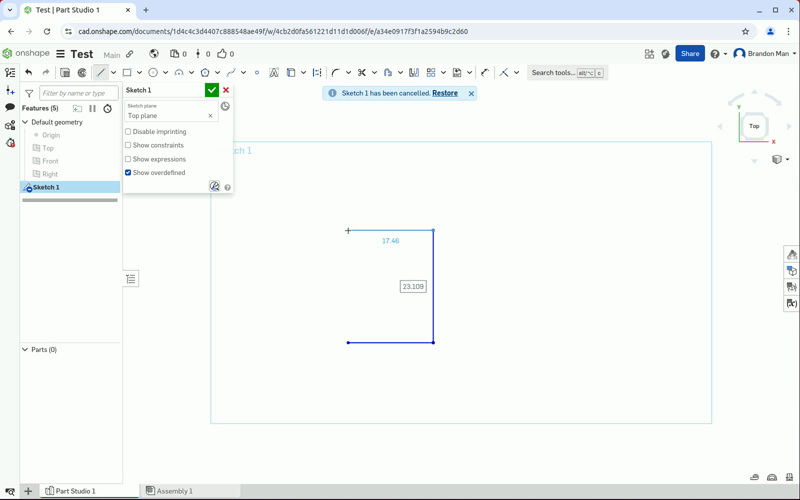
key_down(shift)
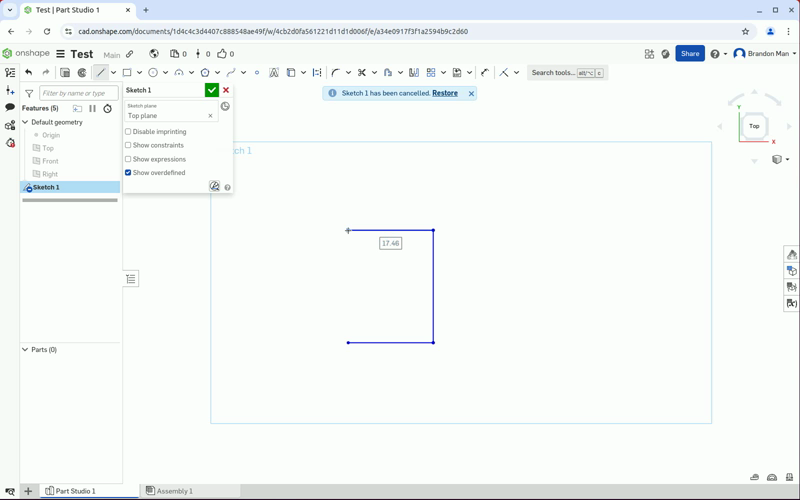
mouse_move(348, 342)
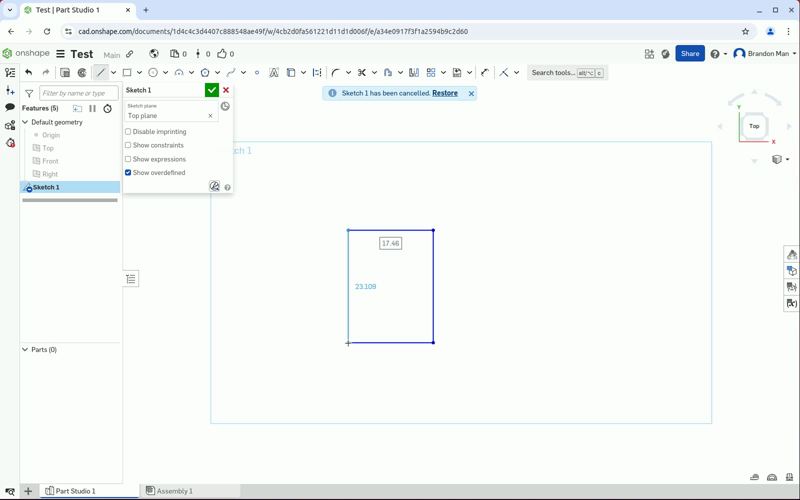
key_up(shift)
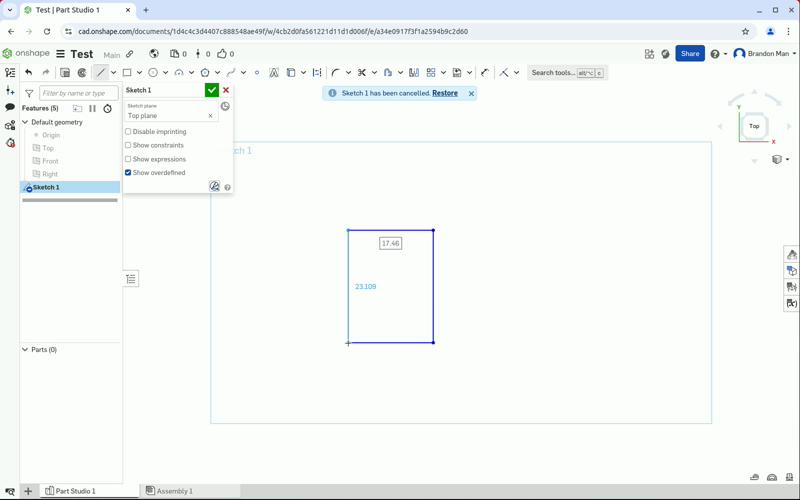
click(348, 342)
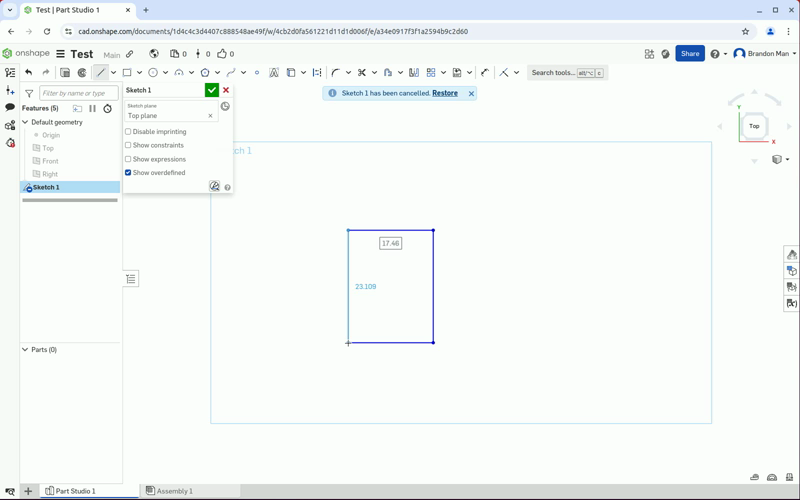
key(esc)
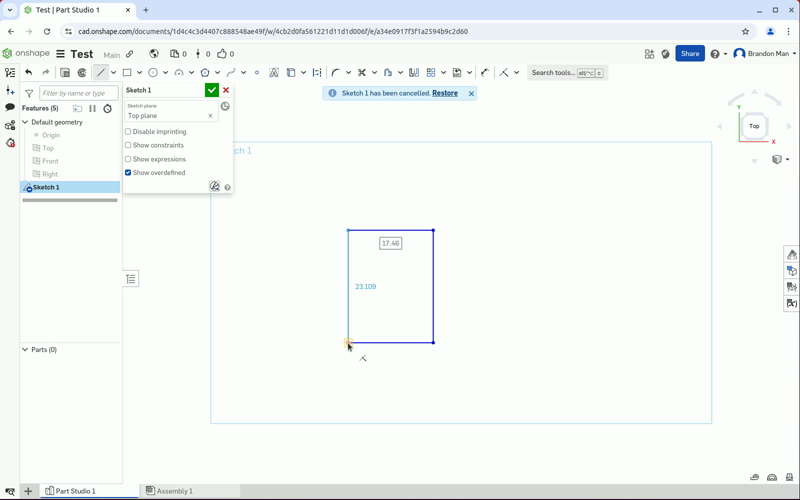
mouse_move(396, 300)
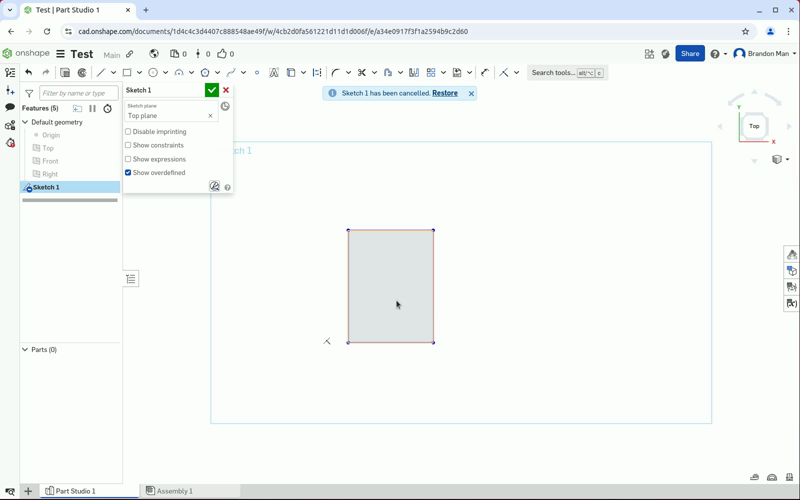
click(396, 300)
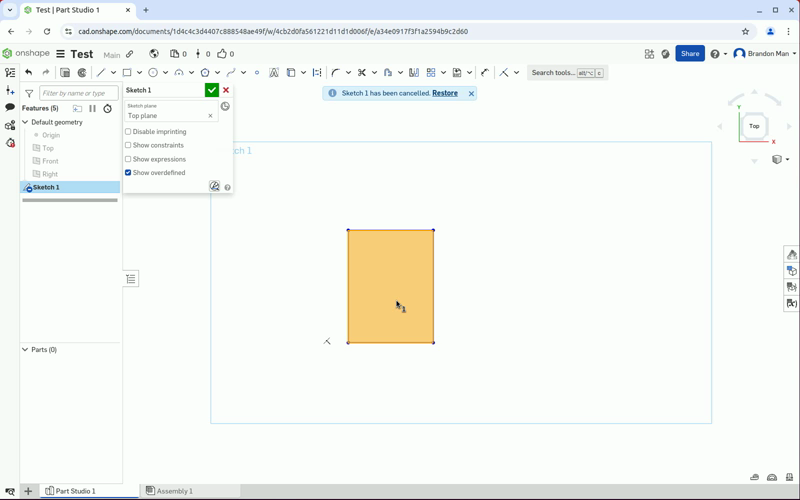
mouse_move(73, 352)
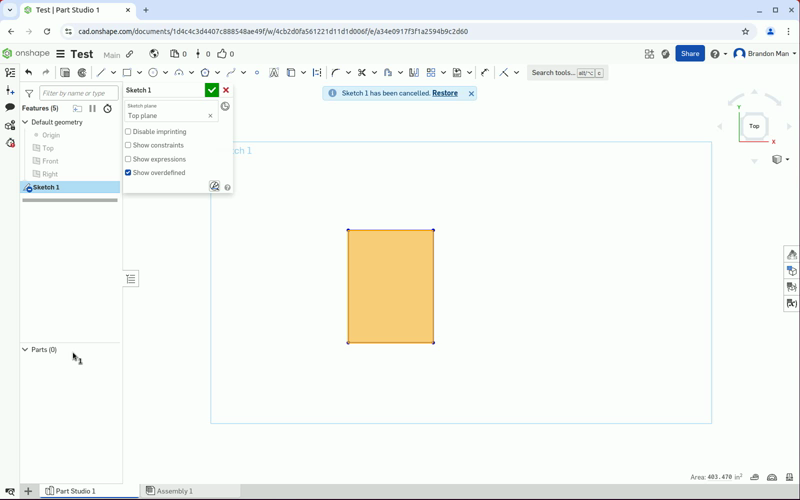
key(shift+y)
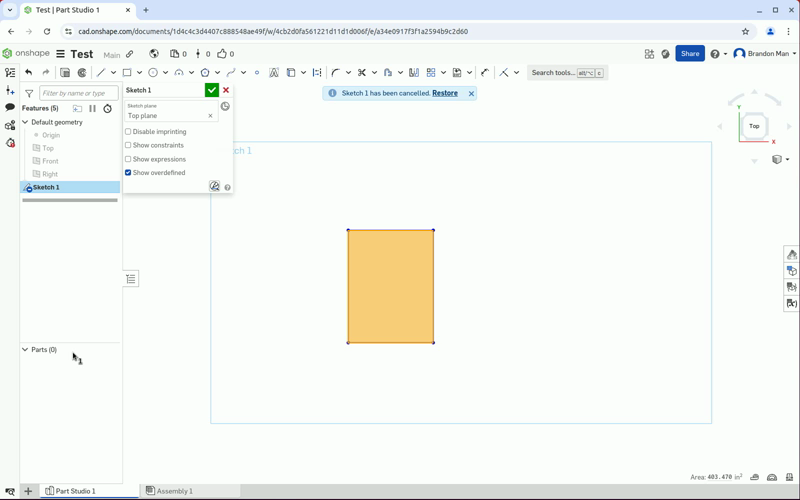
key(shift+e)
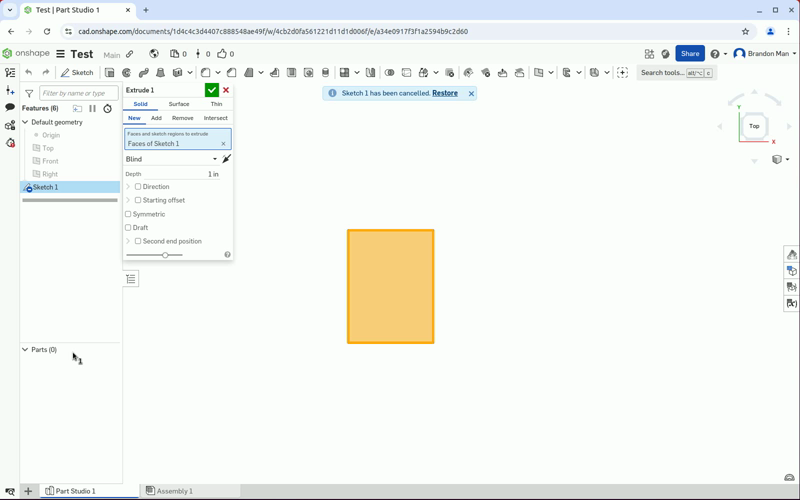
mouse_move(143, 106)
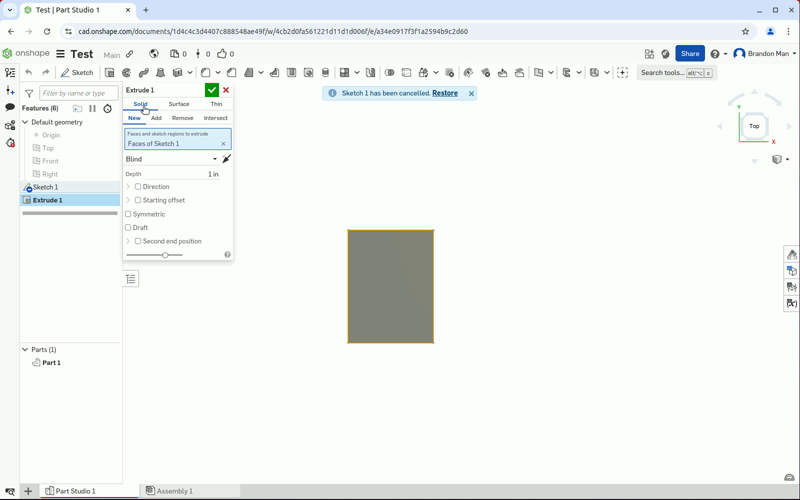
click(143, 106)
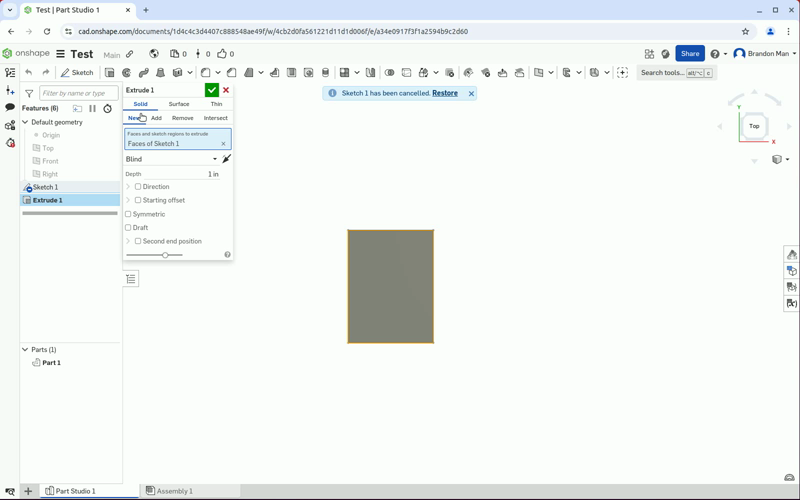
mouse_move(137, 120)
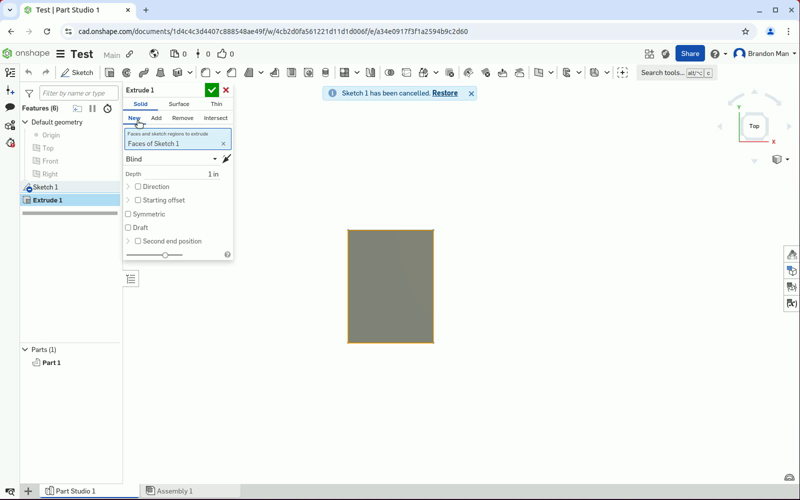
click(137, 120)
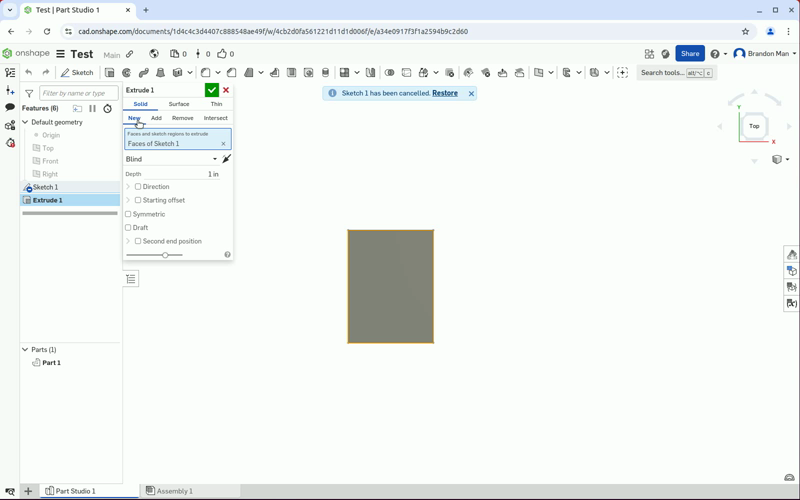
key(tab, 4)
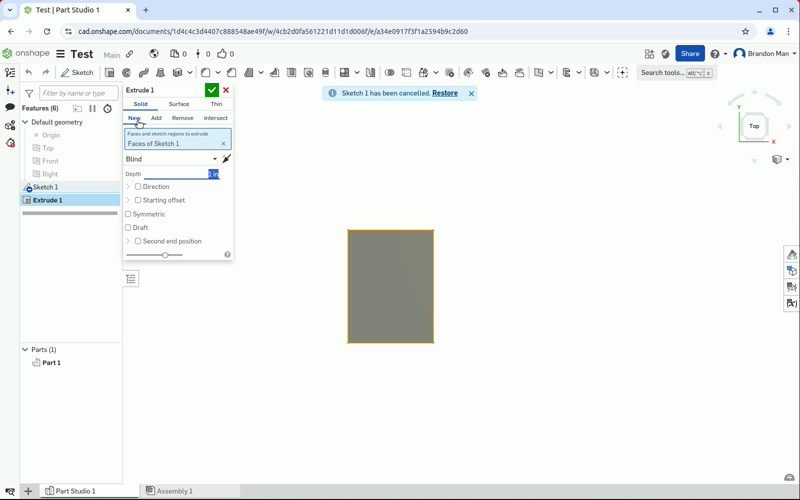
text(5.777)
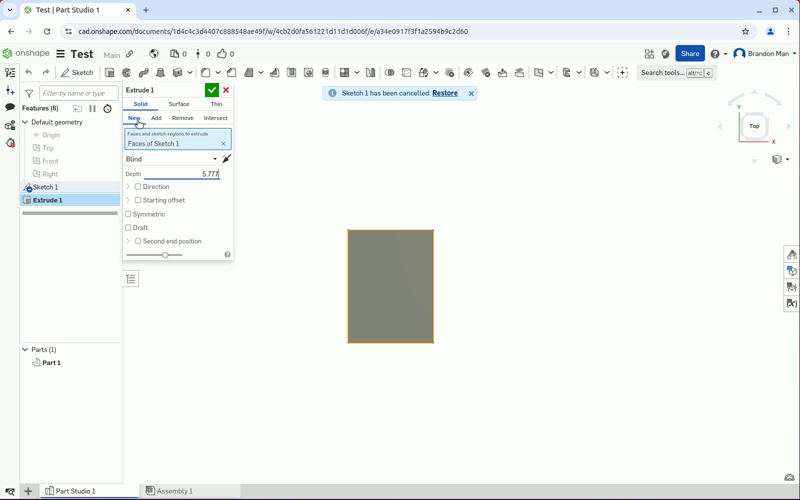
key(enter)
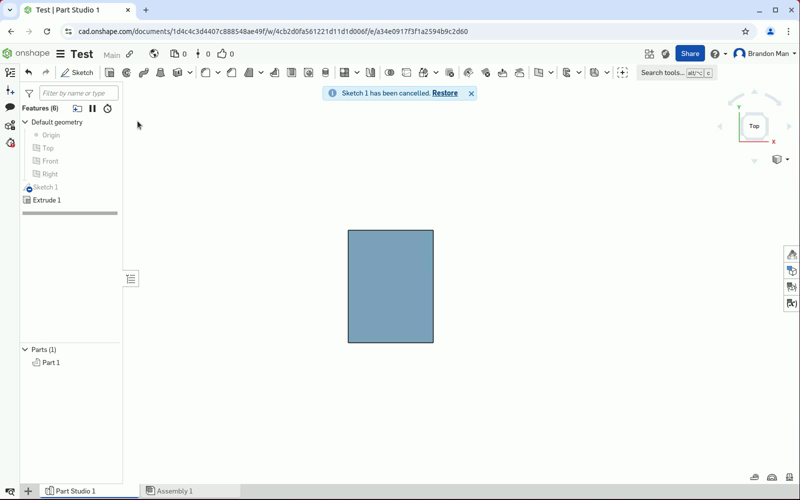
key(shift+h)
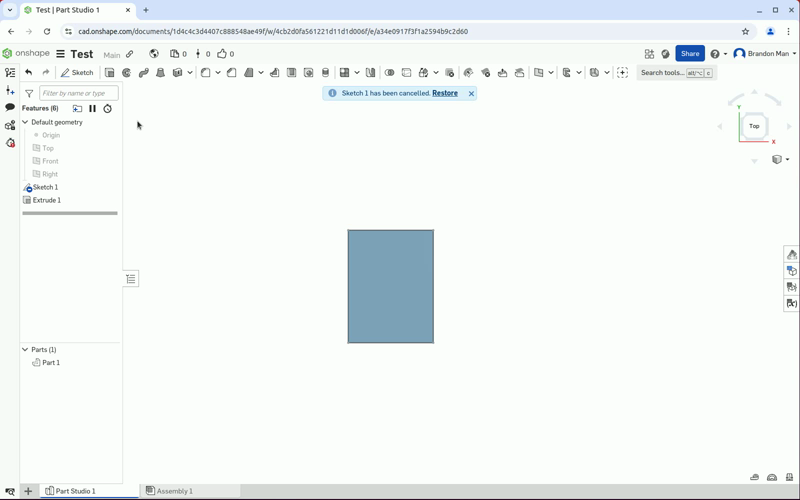
key(shift+h)
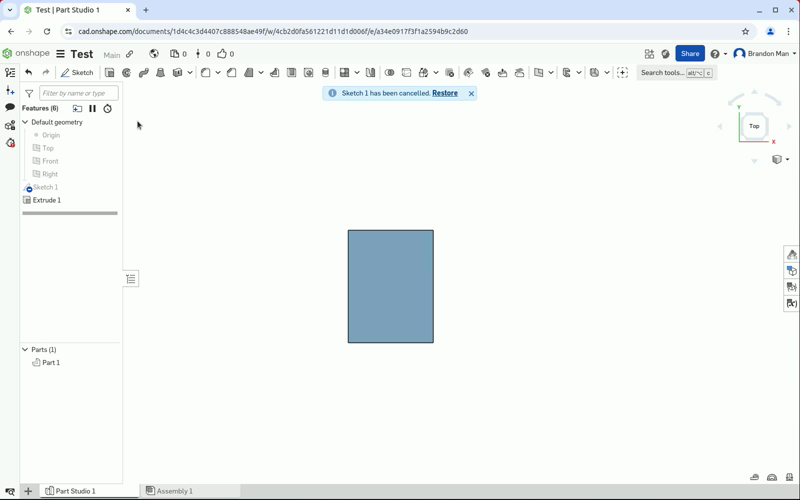
mouse_move(73, 189)
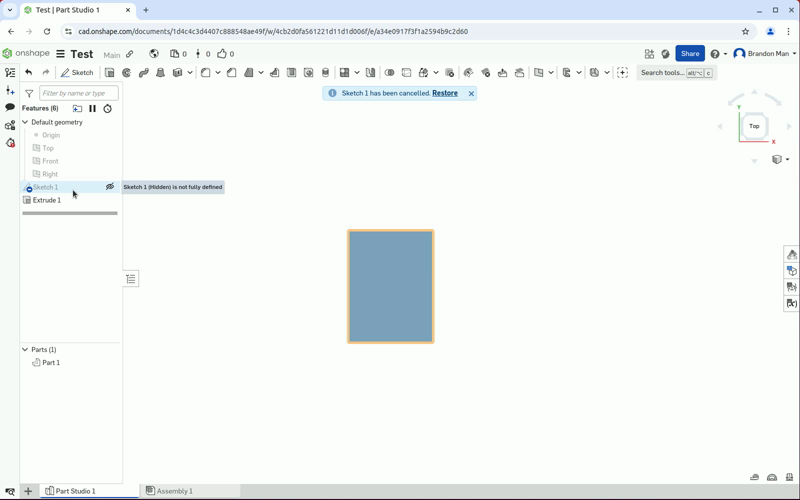
click(73, 189)
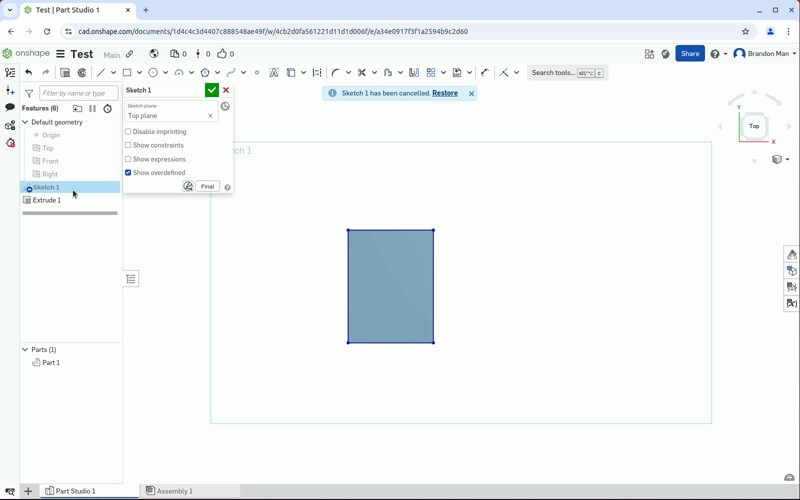
mouse_move(229, 92)
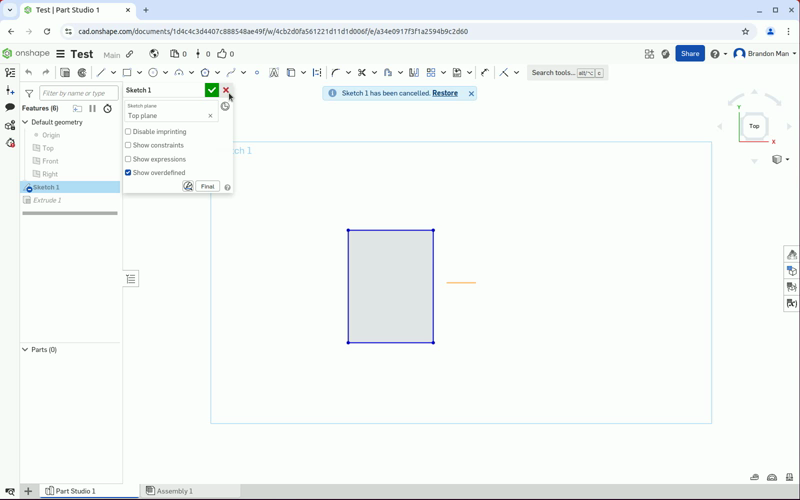
click(229, 92)
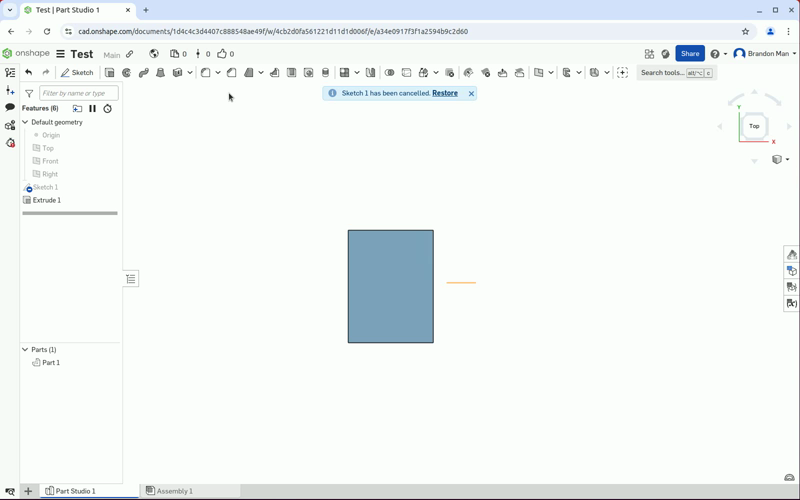
mouse_move(541, 75)
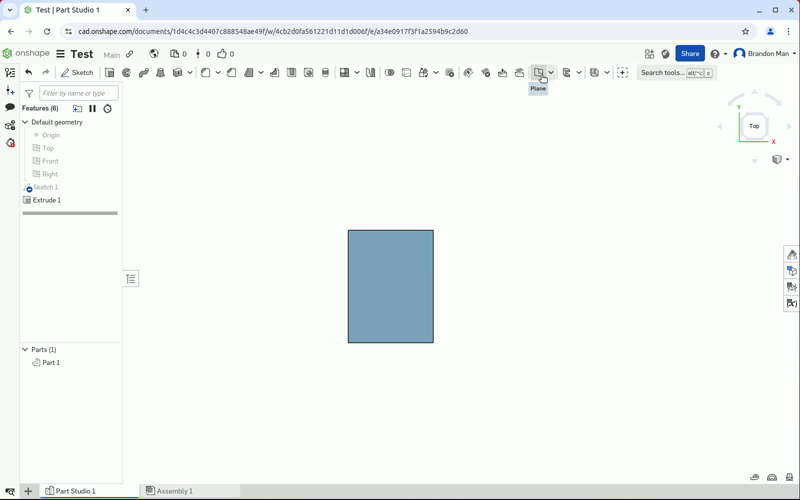
click(541, 75)
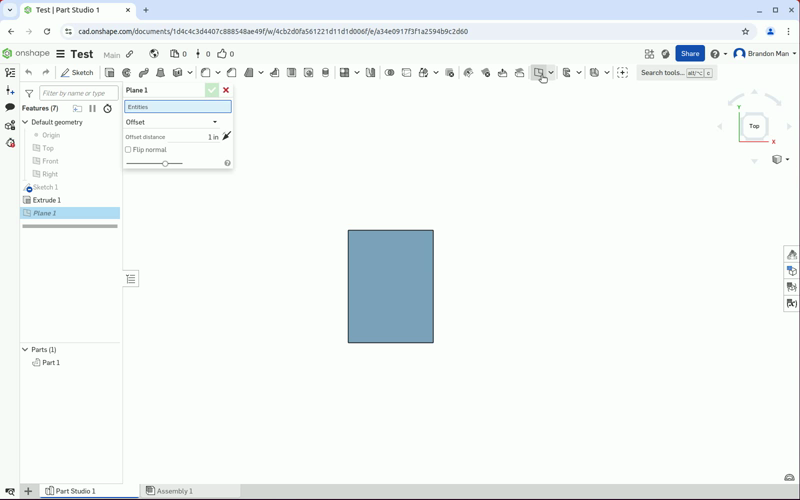
mouse_move(73, 150)
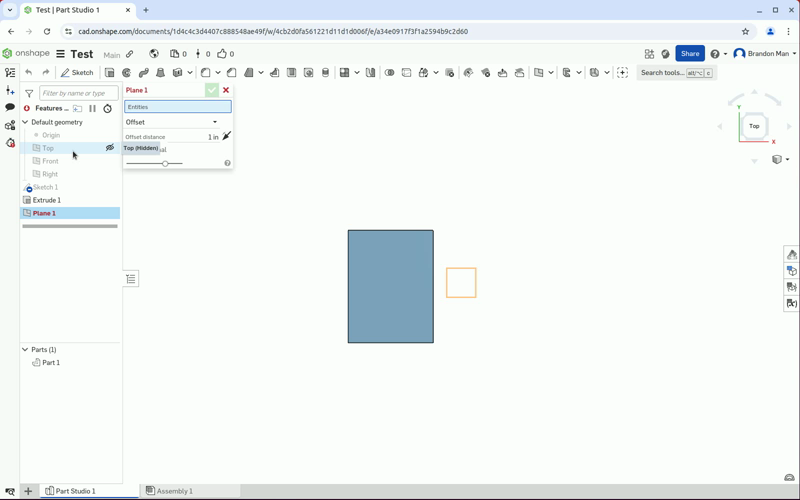
click(73, 150)
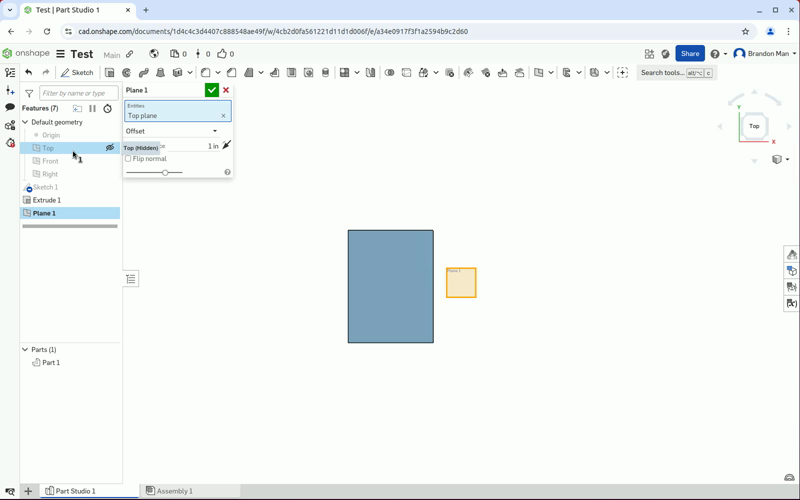
key(tab, 2)
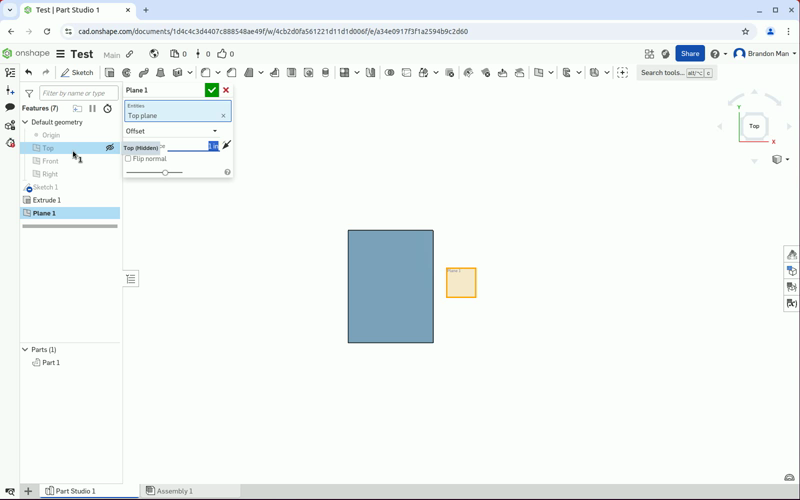
text(5.792)
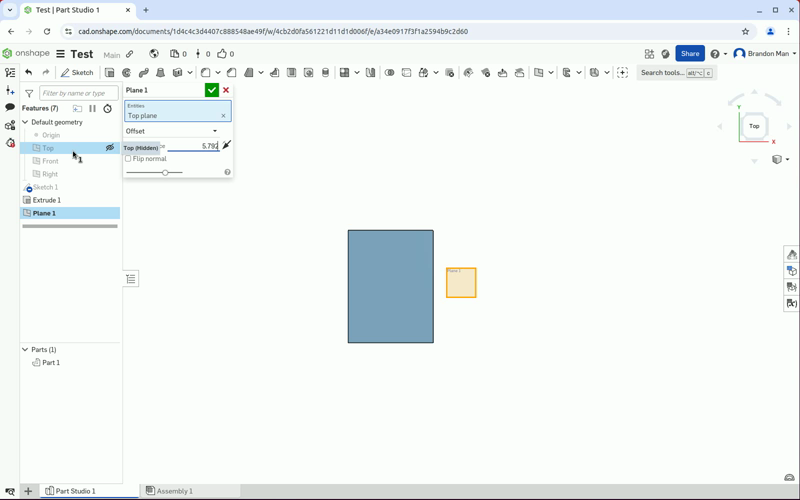
key(enter, 2)
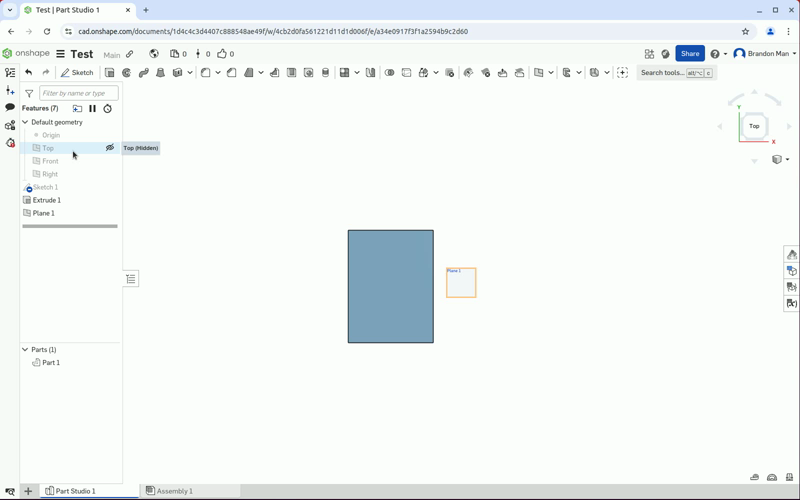
key(shift+s)
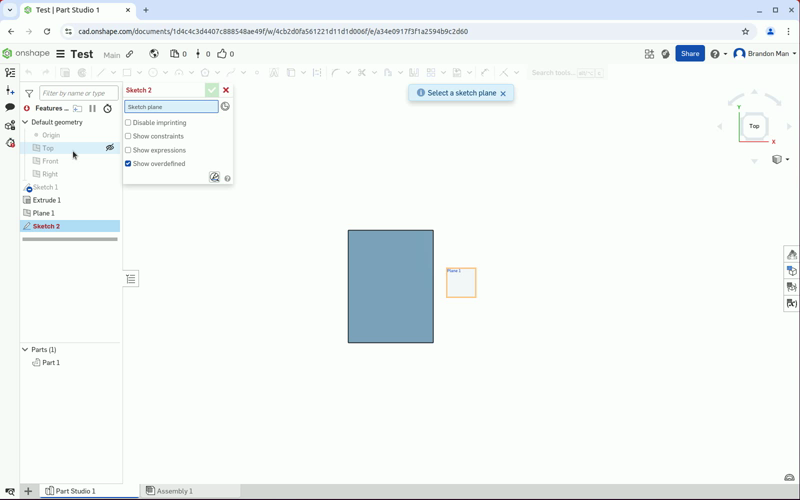
mouse_move(73, 215)
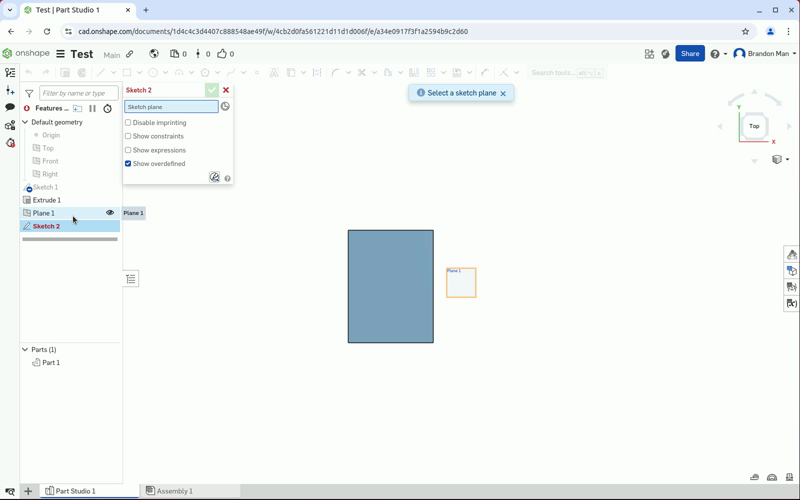
click(73, 215)
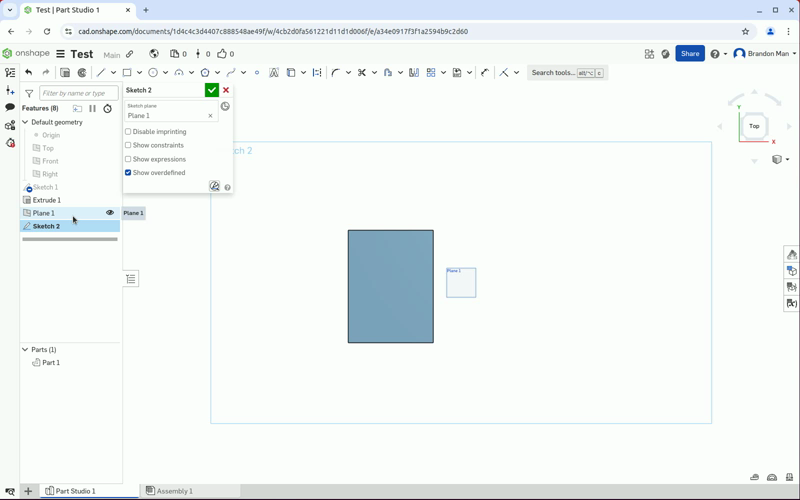
mouse_move(73, 352)
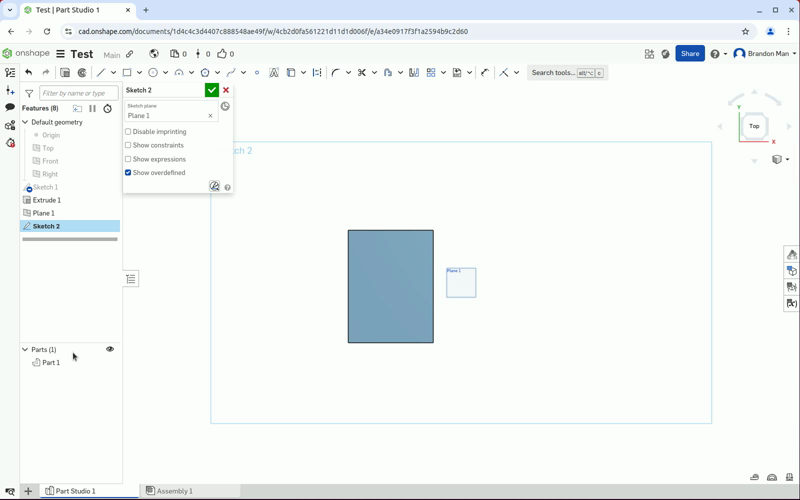
key(y)
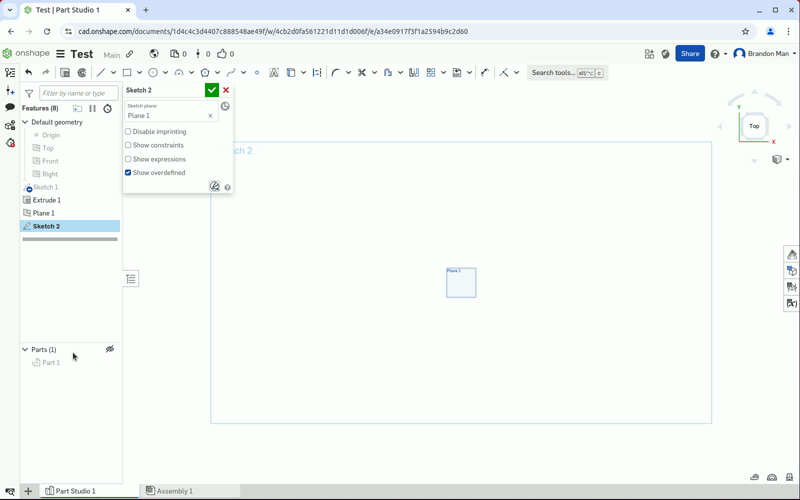
key(c)
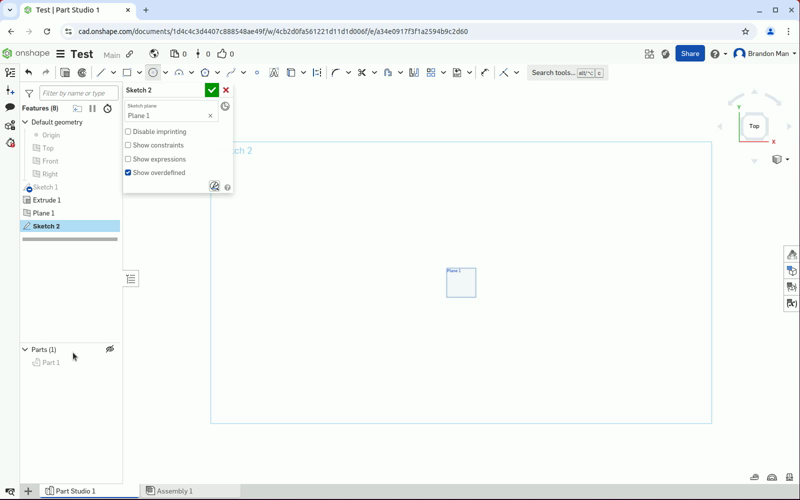
key_down(shift)
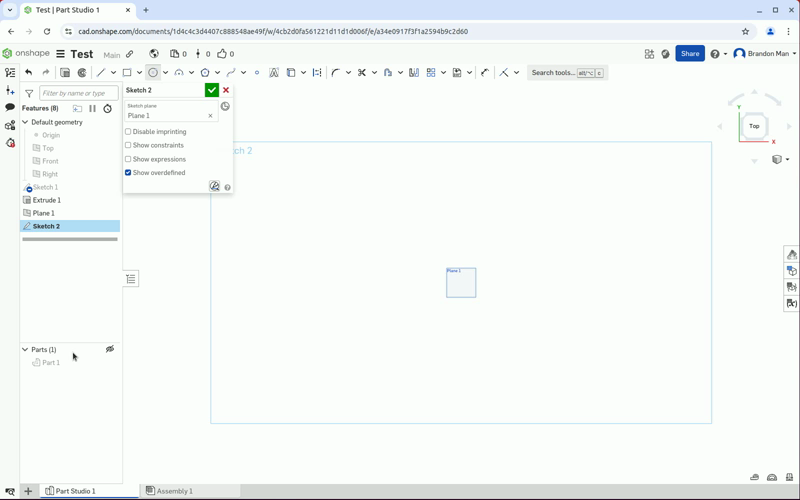
mouse_move(384, 284)
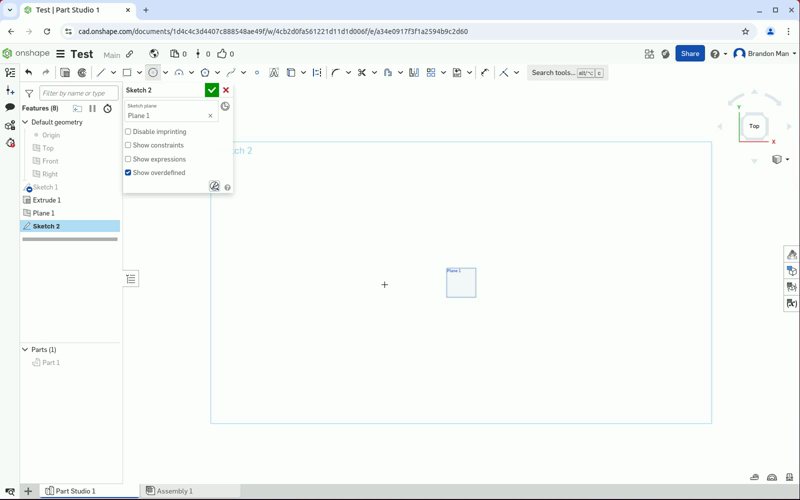
click(384, 284)
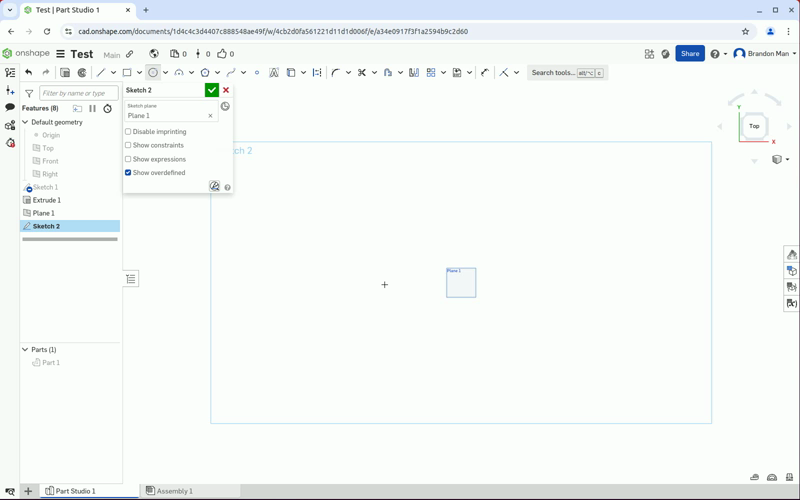
key_up(shift)
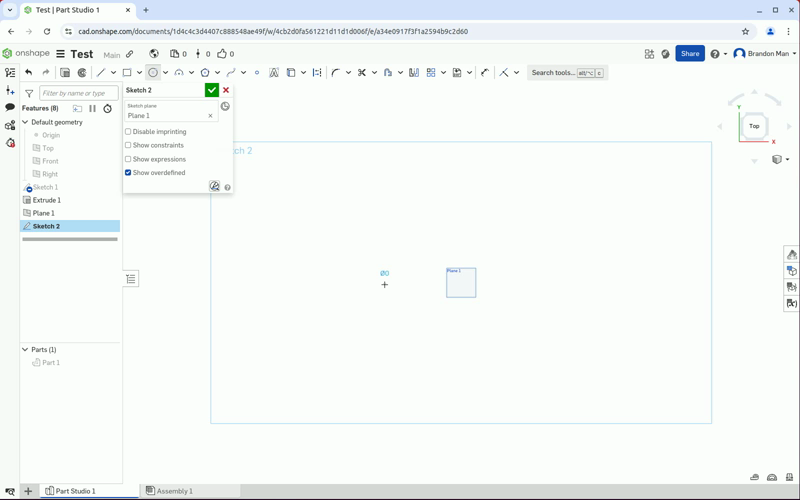
mouse_move(416, 284)
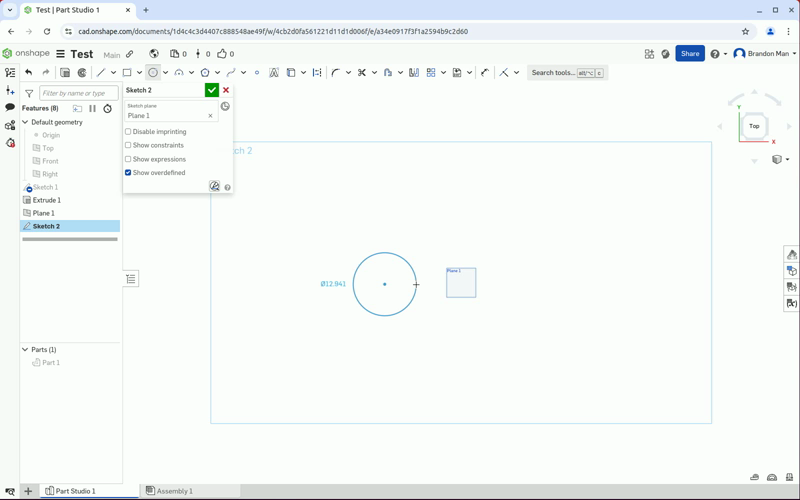
click(416, 284)
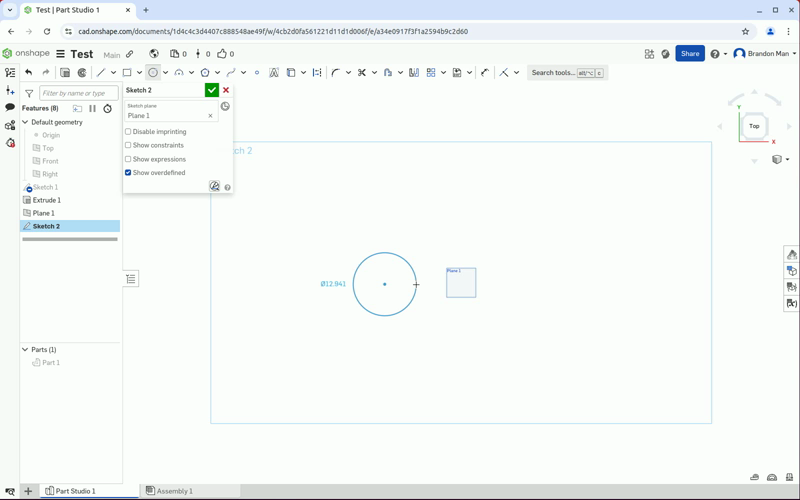
key(esc)
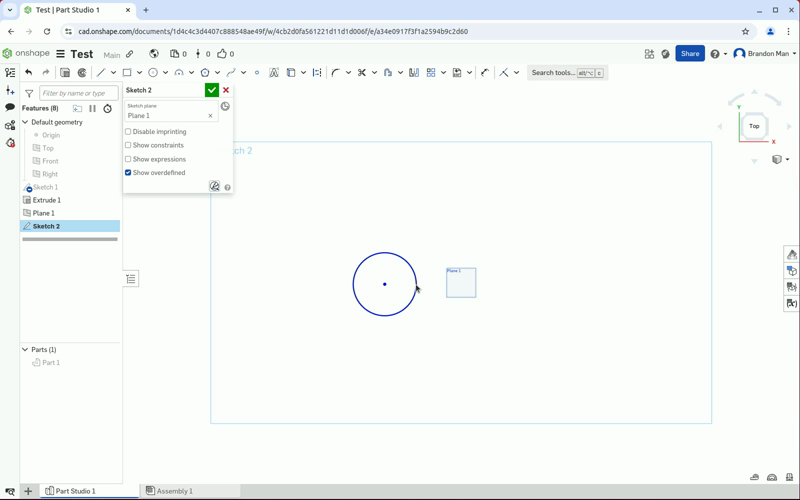
mouse_move(368, 269)
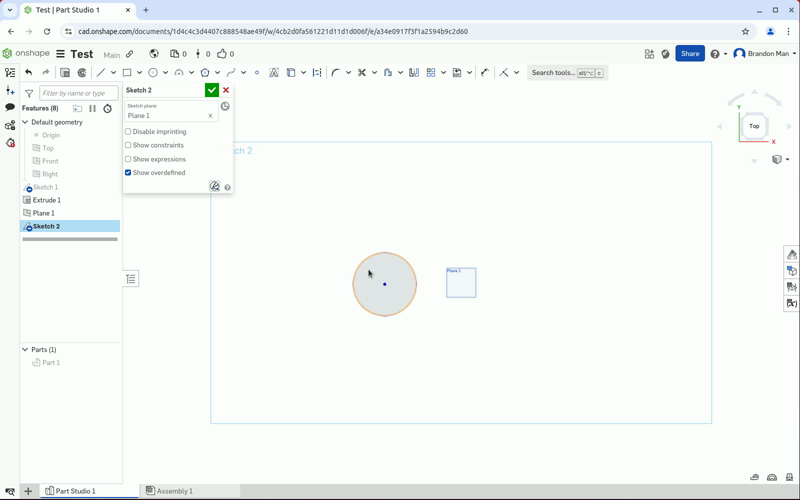
click(368, 269)
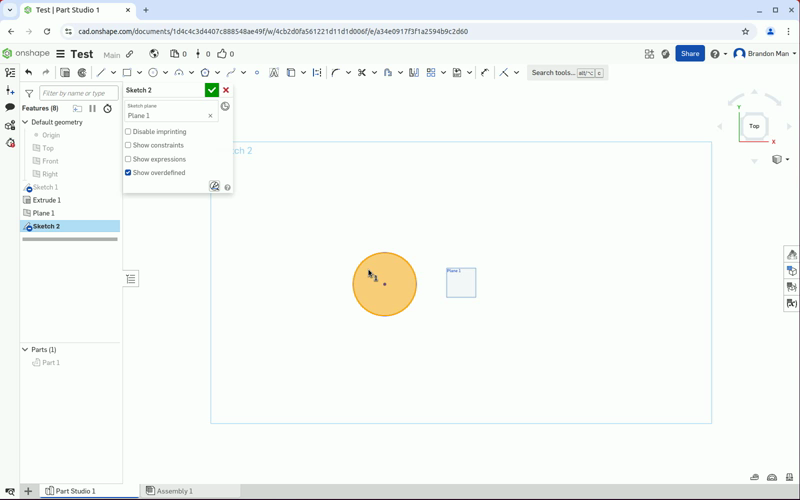
mouse_move(73, 352)
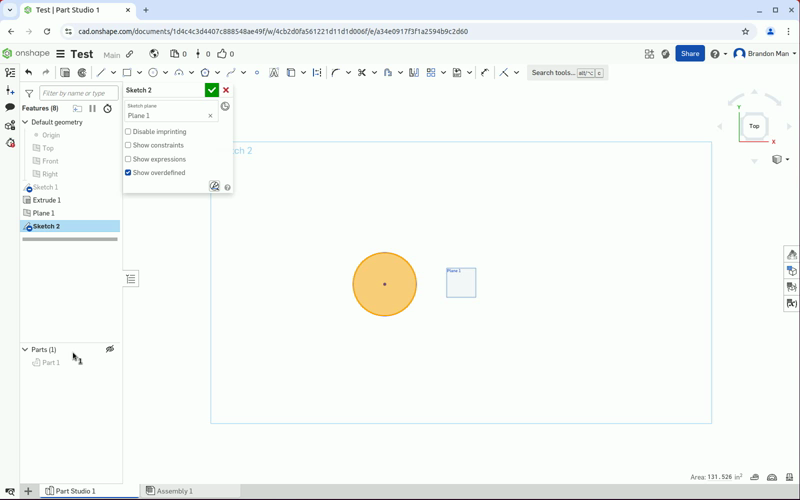
key(shift+y)
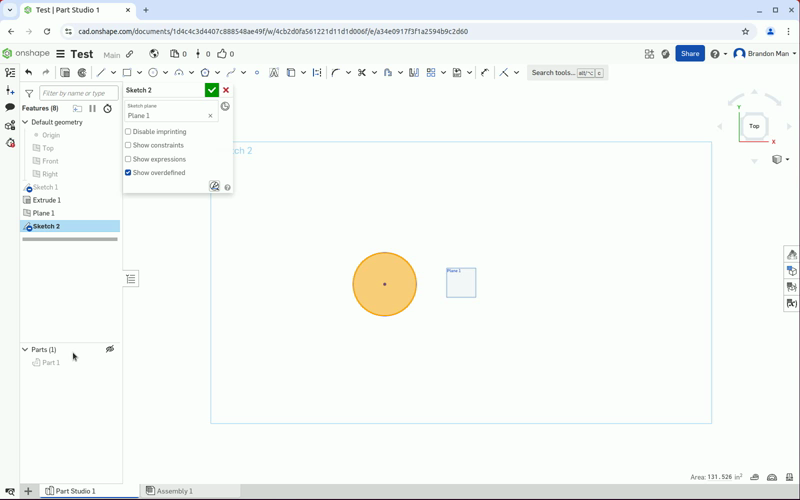
key(shift+e)
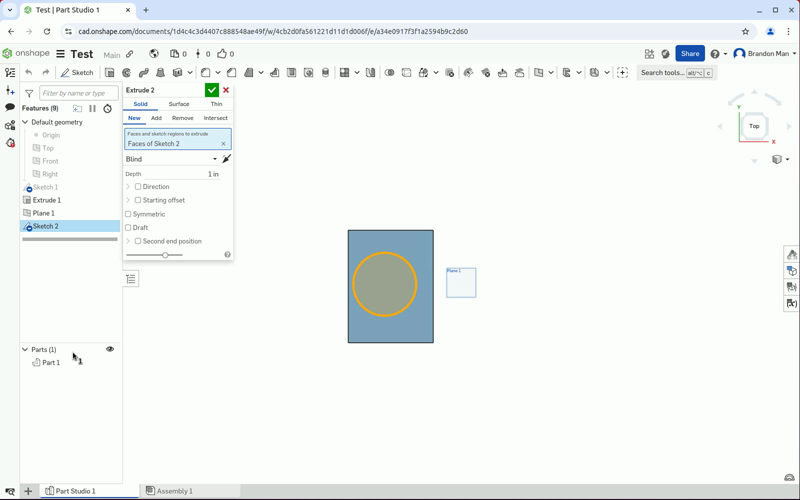
mouse_move(143, 106)
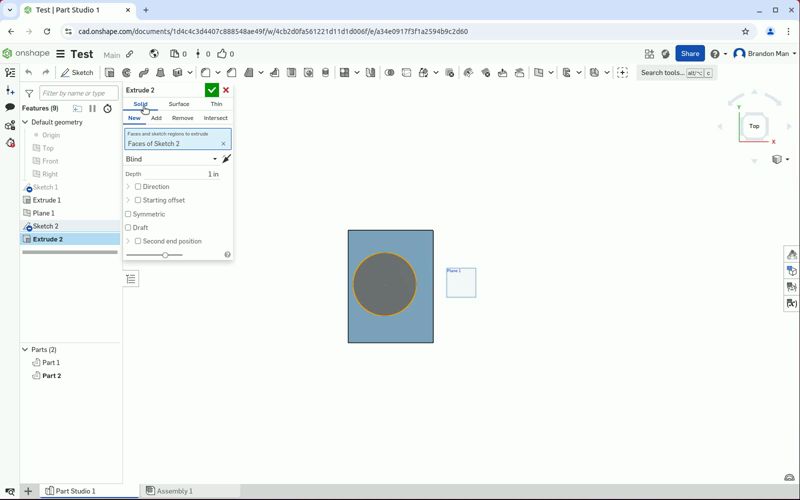
click(143, 106)
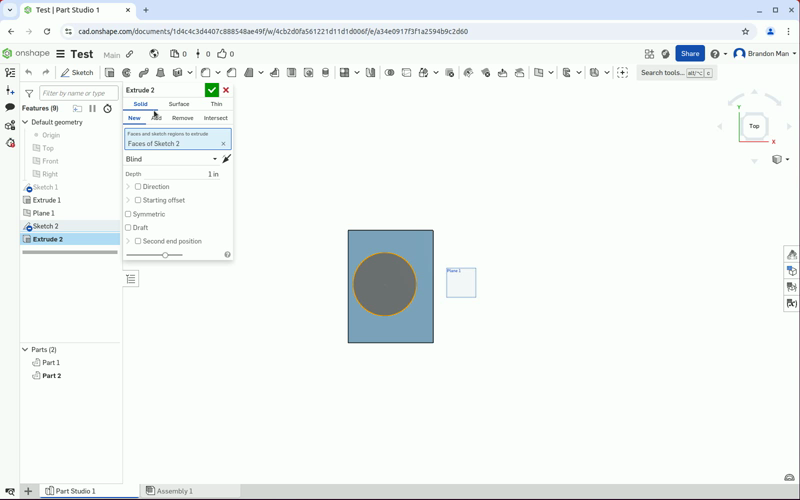
mouse_move(186, 120)
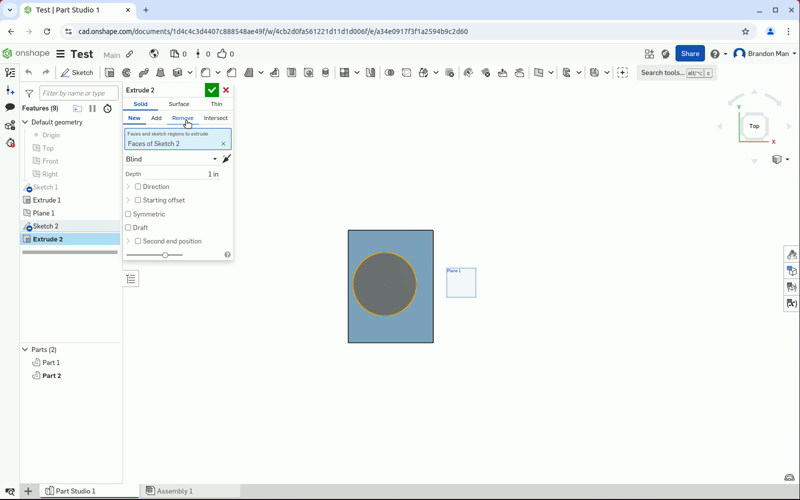
click(186, 120)
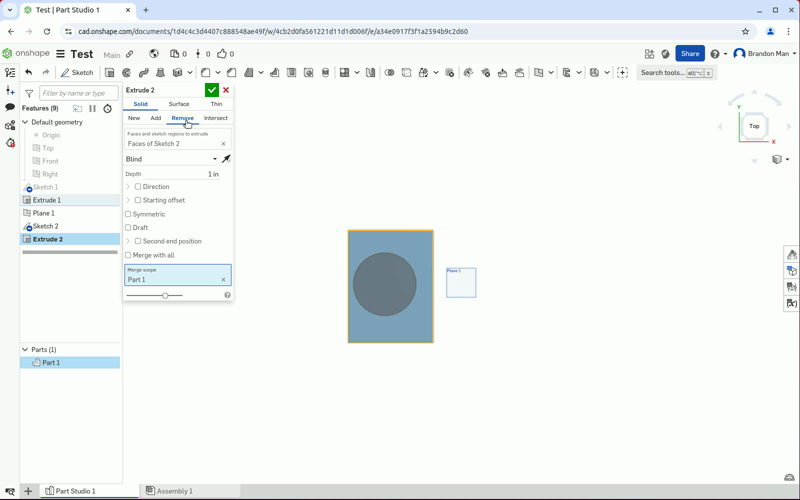
key(tab, 4)
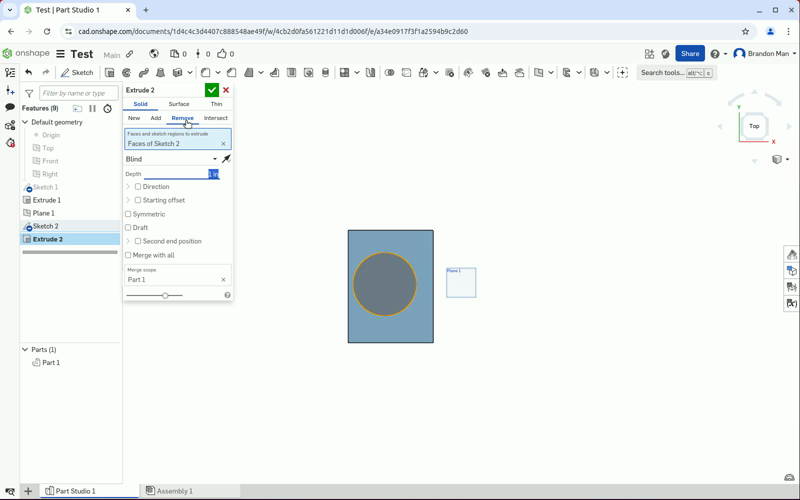
text(5.777)
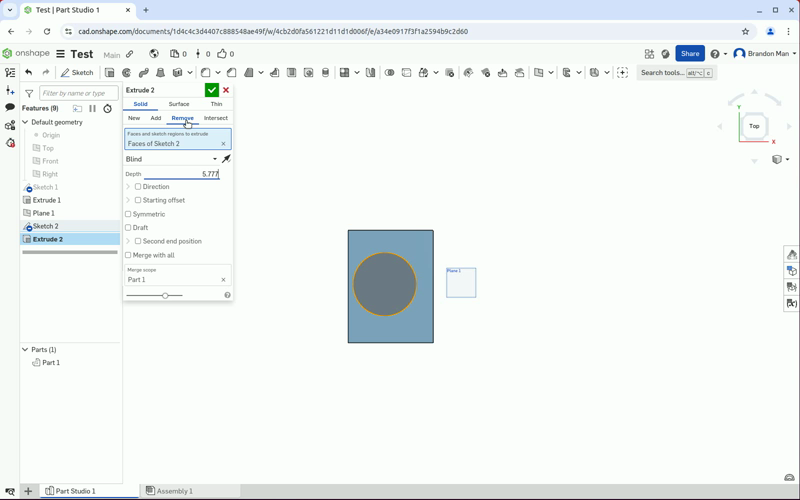
key(tab, 6)
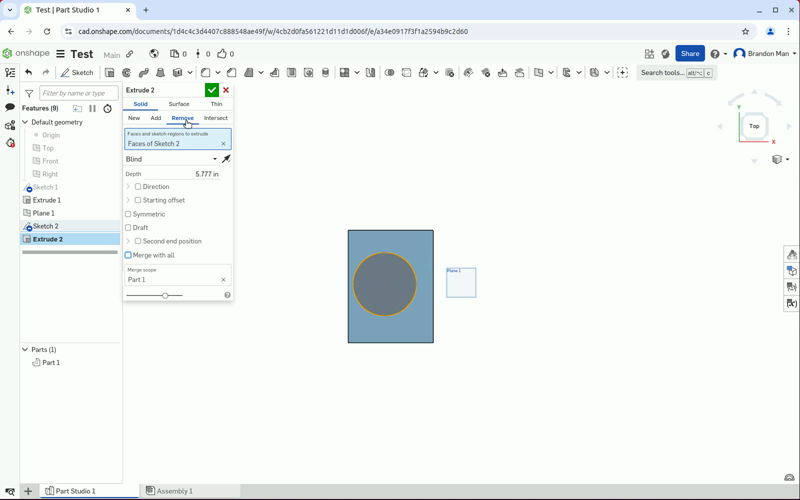
key(space)
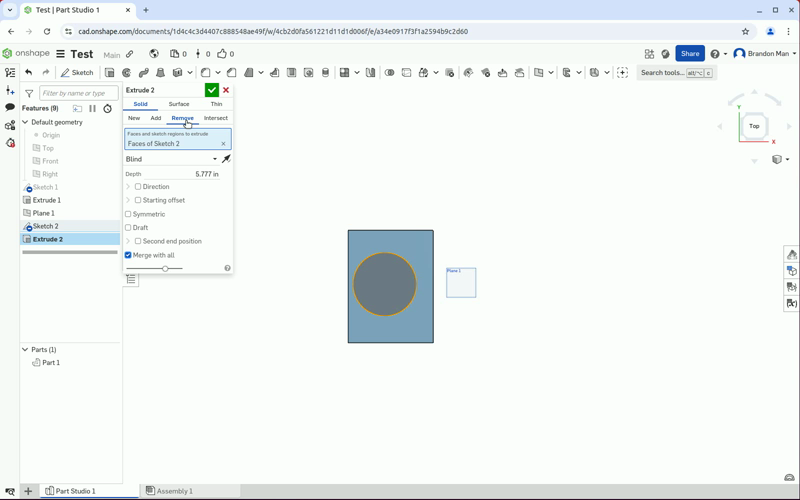
key(enter)
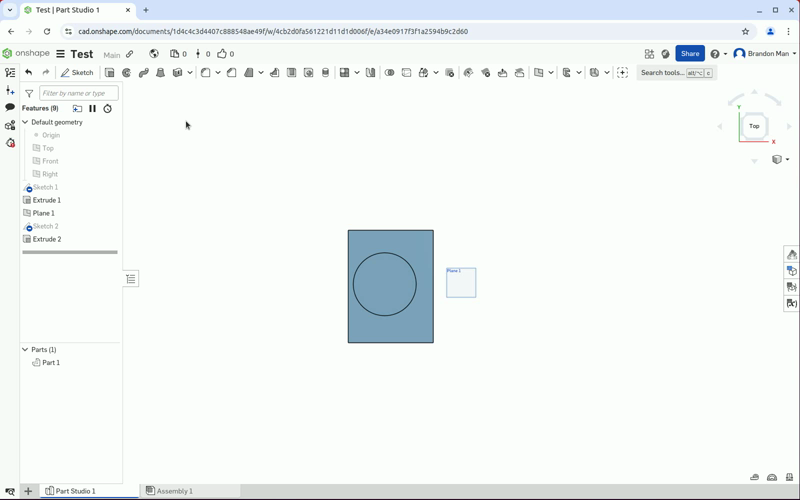
key(shift+h)
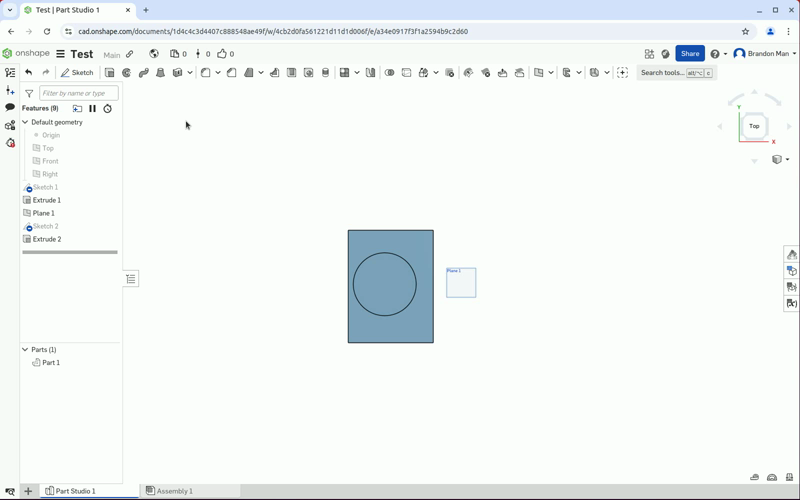
key(shift+h)
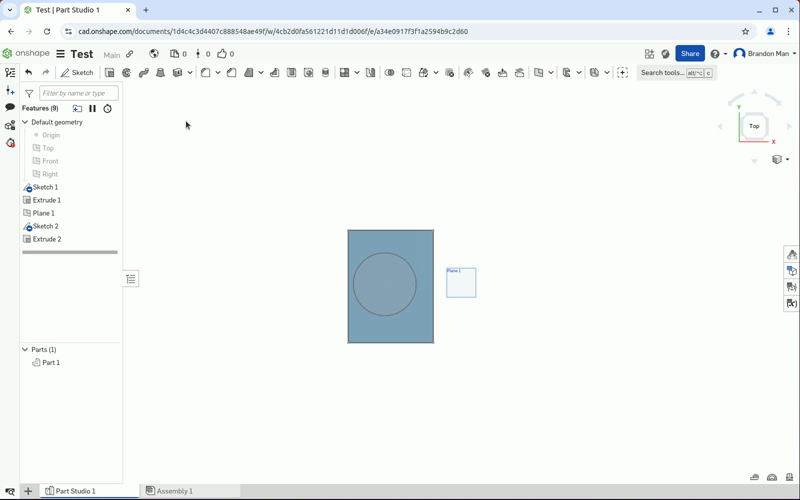
key(shift+7)
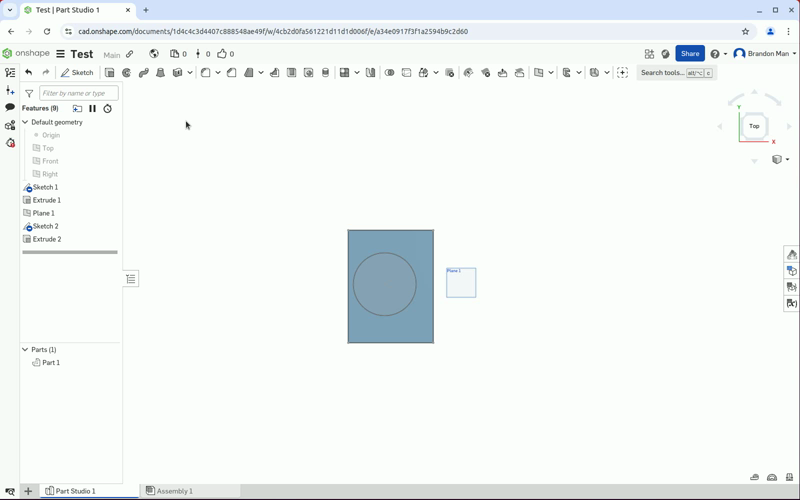
key(up, 3)
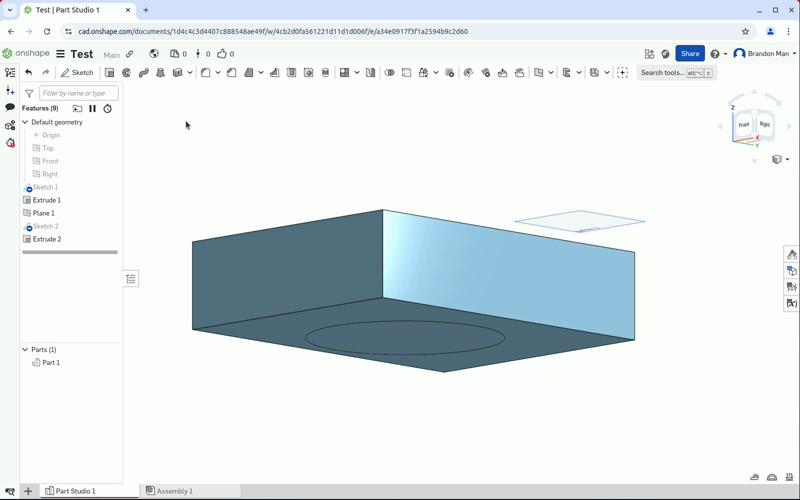
key(left, 3)
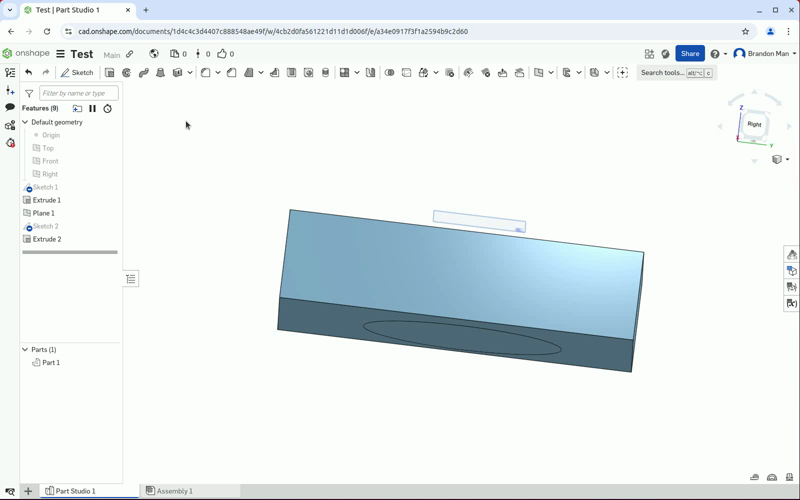
key(right, 3)
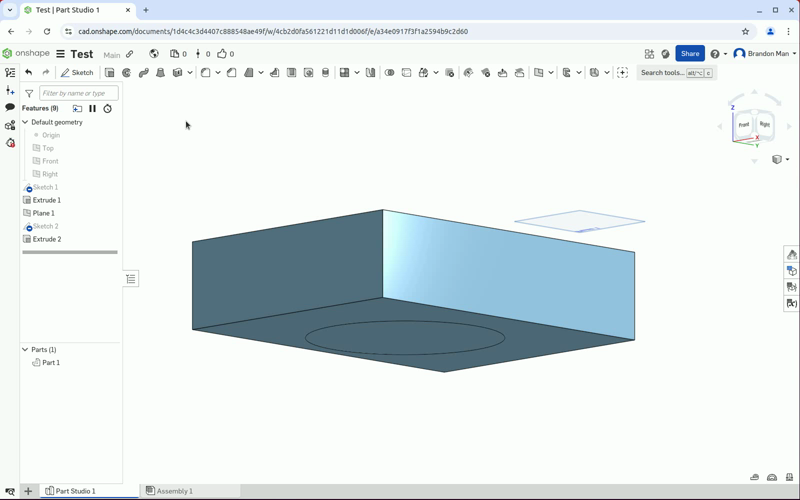
key(down, 3)
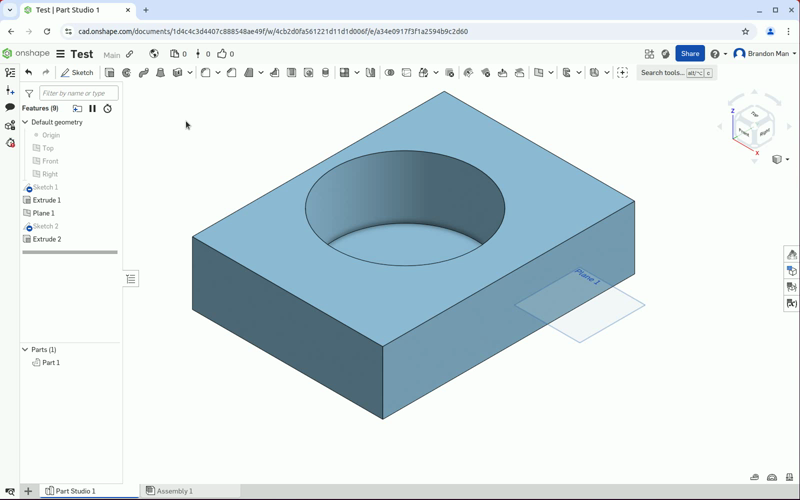
mouse_move(73, 189)
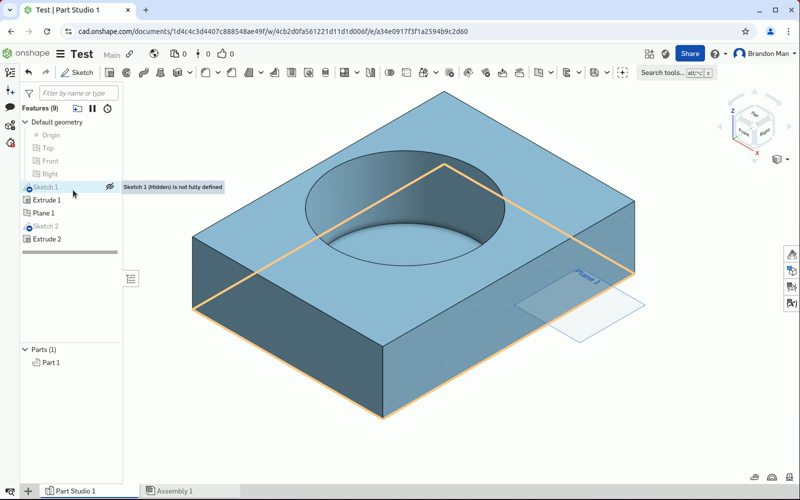
click(73, 189)